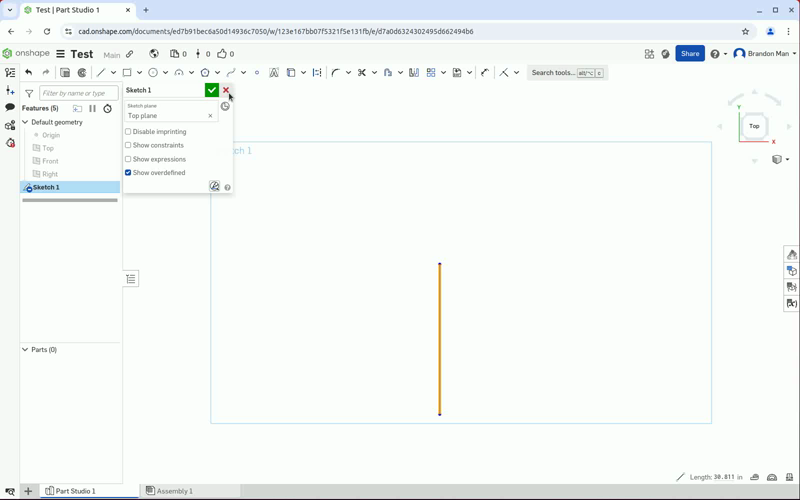
key(shift+h)
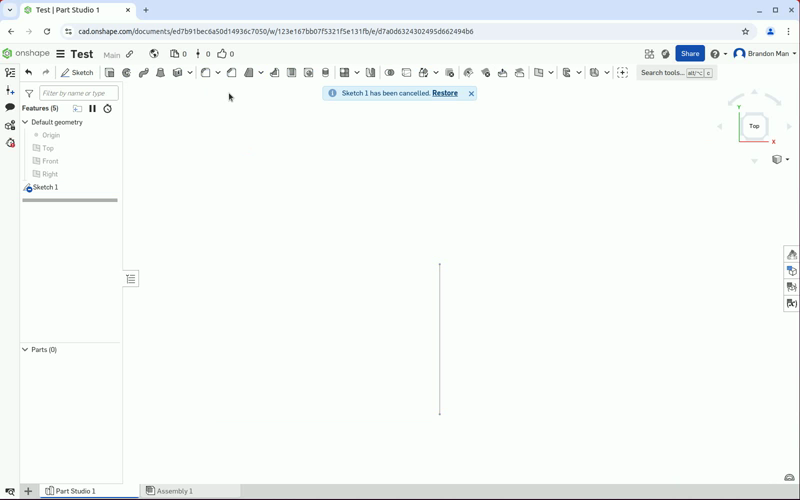
key(shift+s)
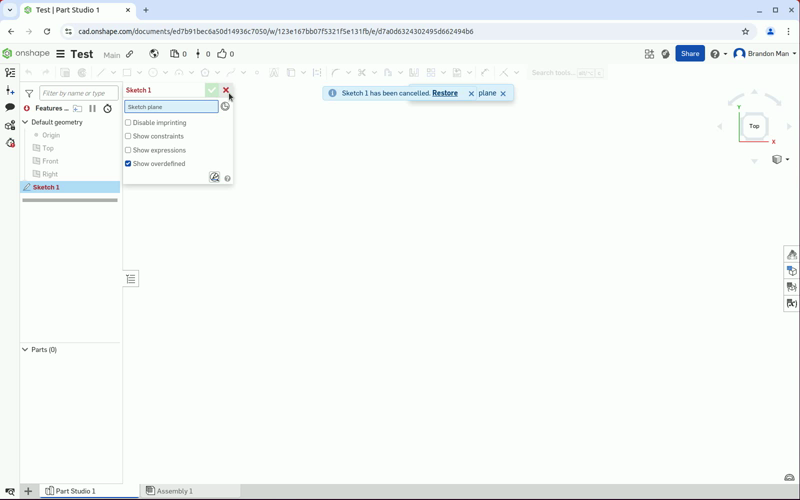
mouse_move(73, 150)
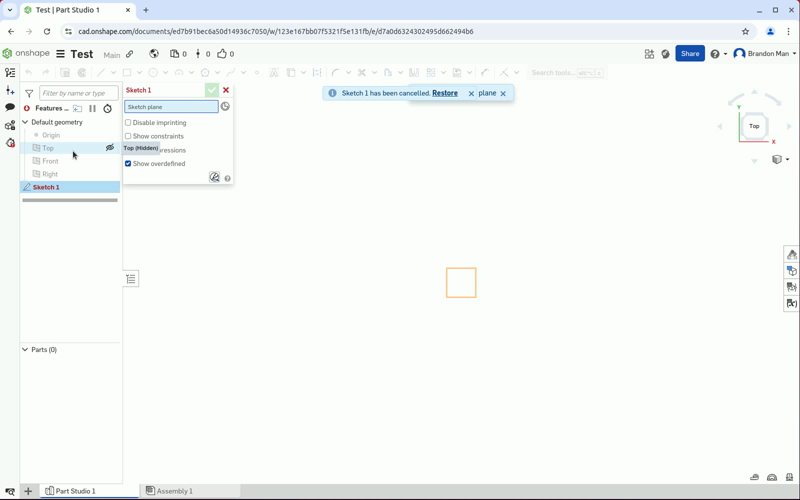
click(73, 150)
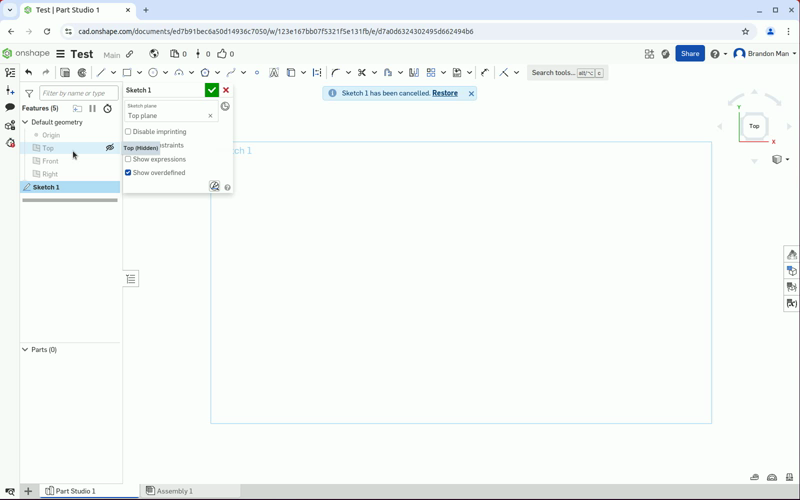
mouse_move(73, 352)
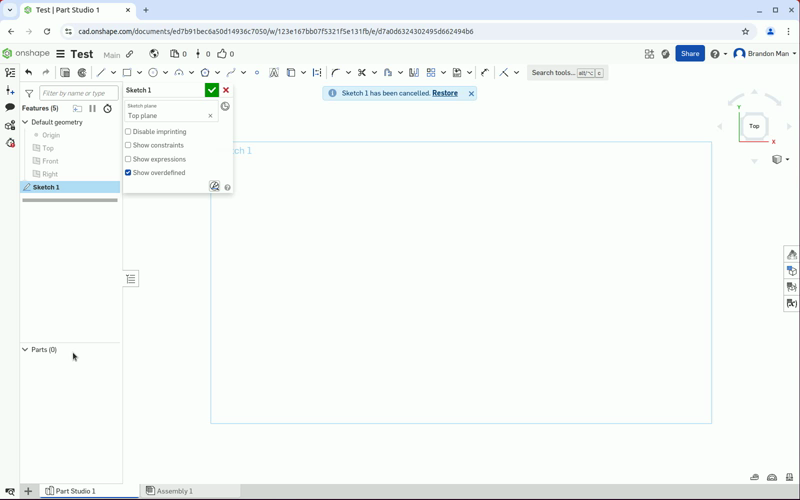
key(y)
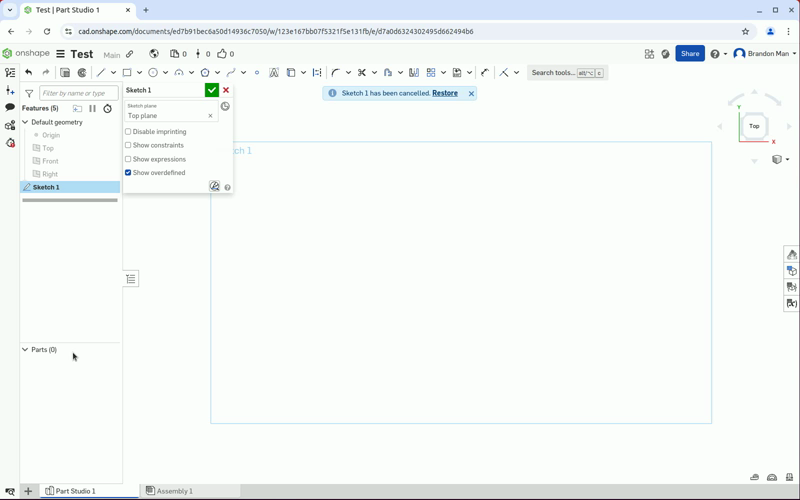
key(c)
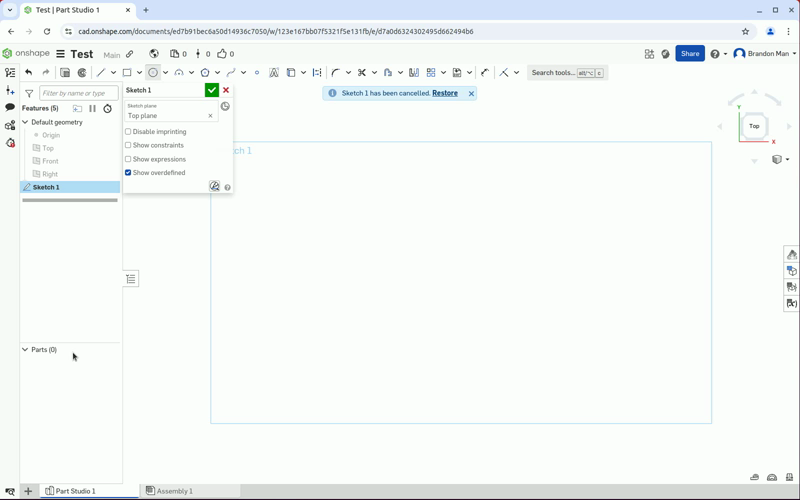
key_down(shift)
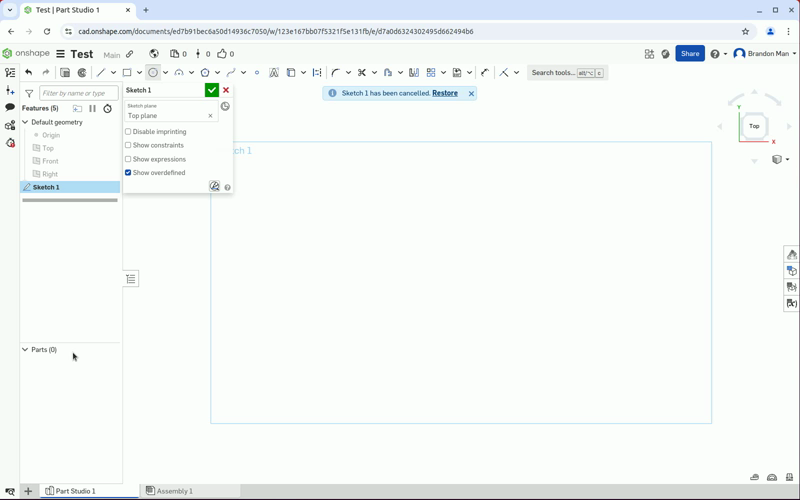
mouse_move(460, 282)
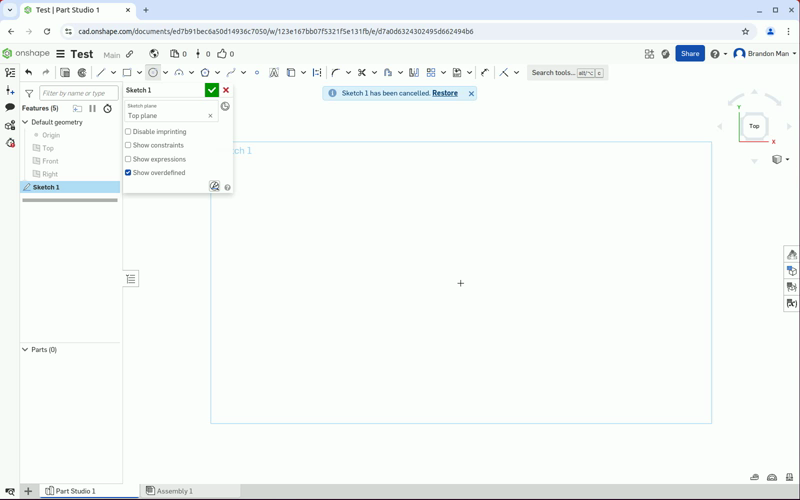
click(460, 282)
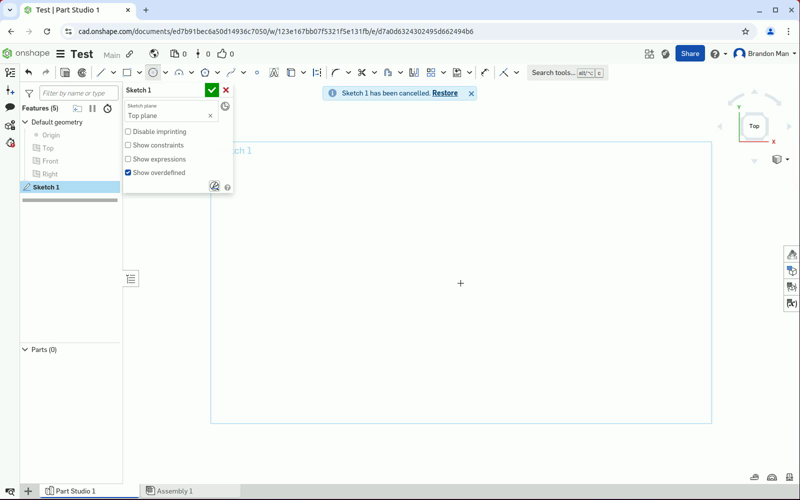
key_up(shift)
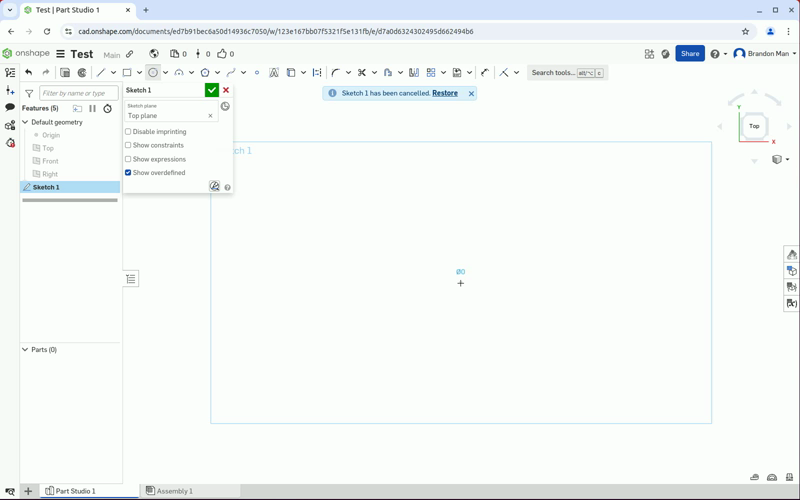
mouse_move(470, 282)
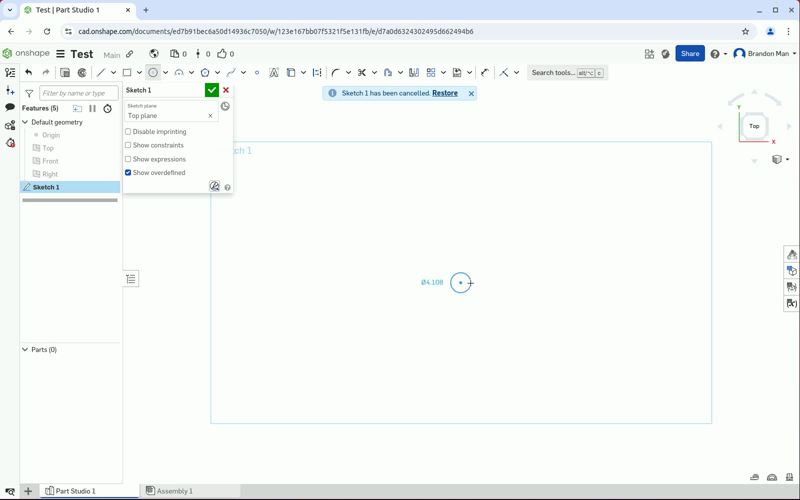
click(470, 282)
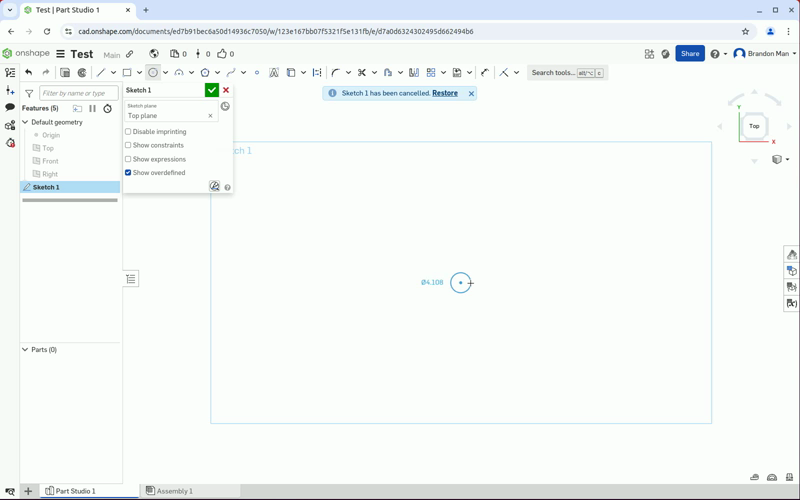
key(esc)
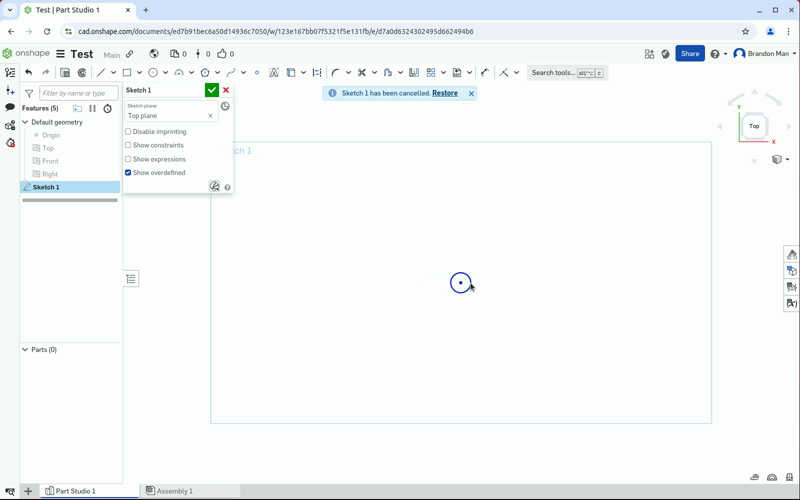
mouse_move(460, 275)
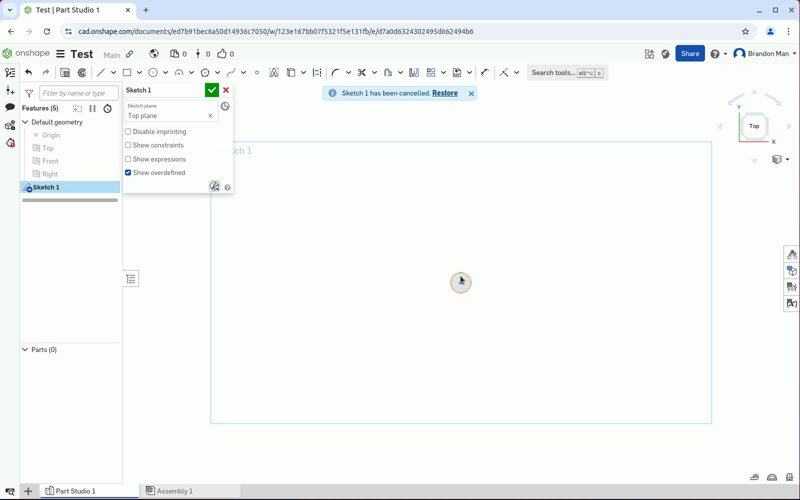
scroll(6)
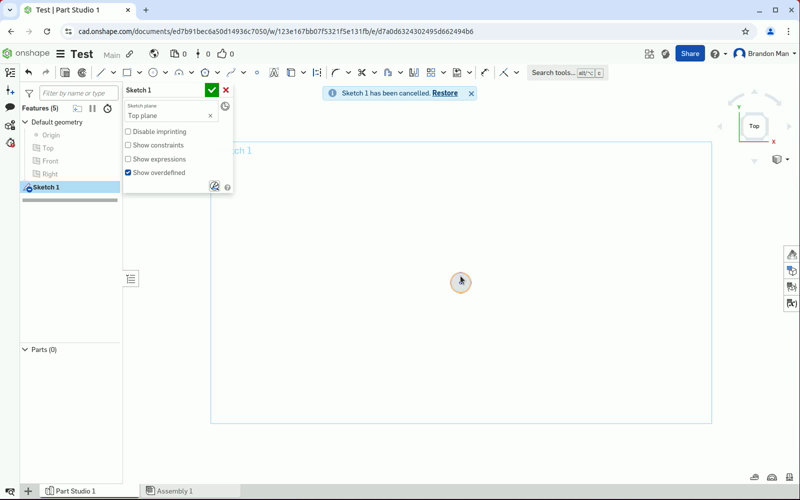
scroll(6)
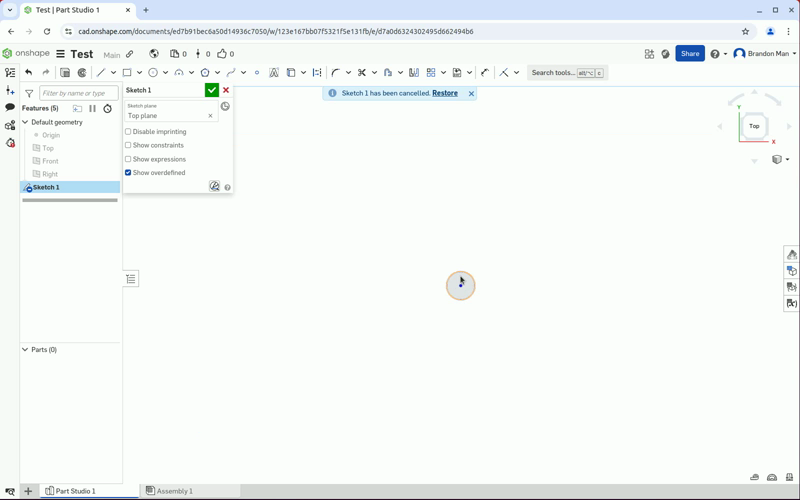
scroll(6)
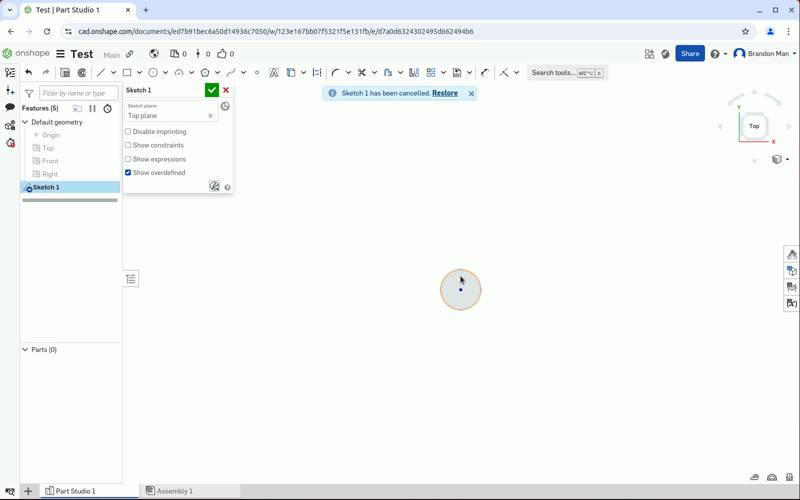
scroll(6)
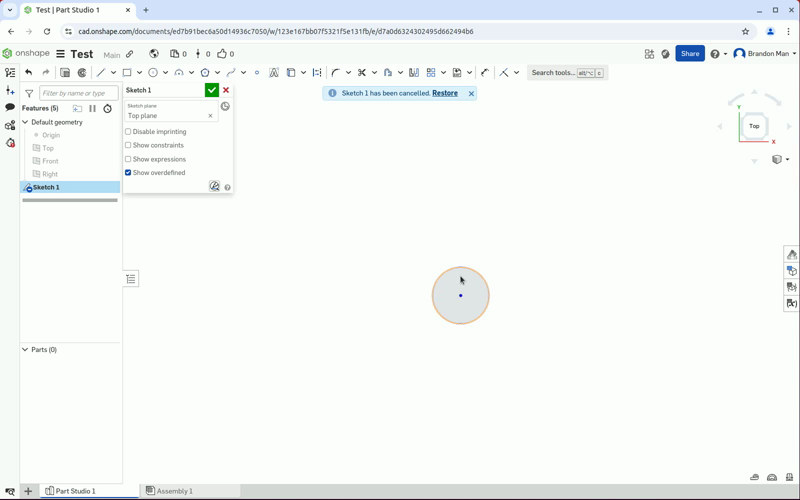
scroll(6)
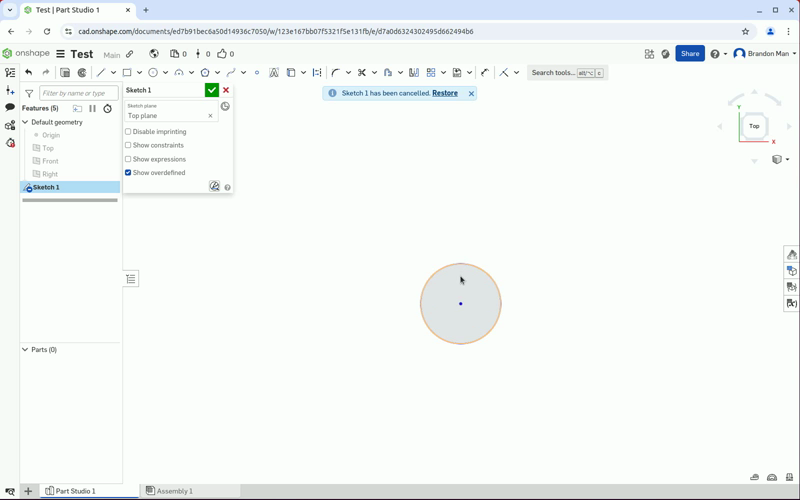
scroll(6)
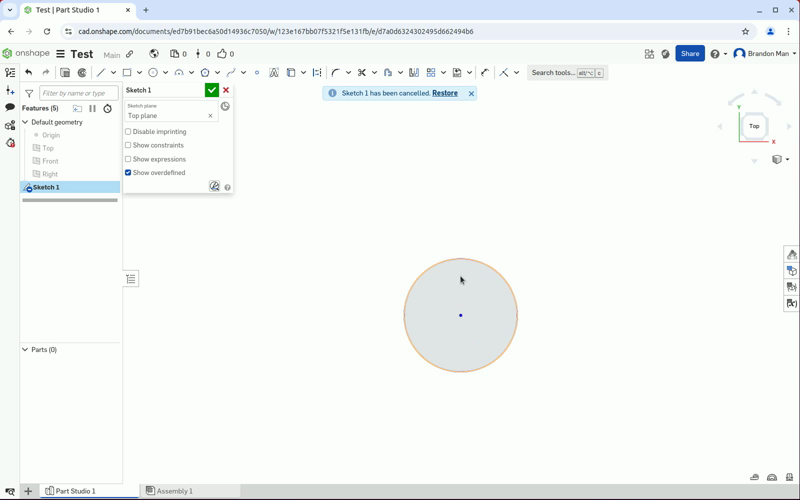
scroll(6)
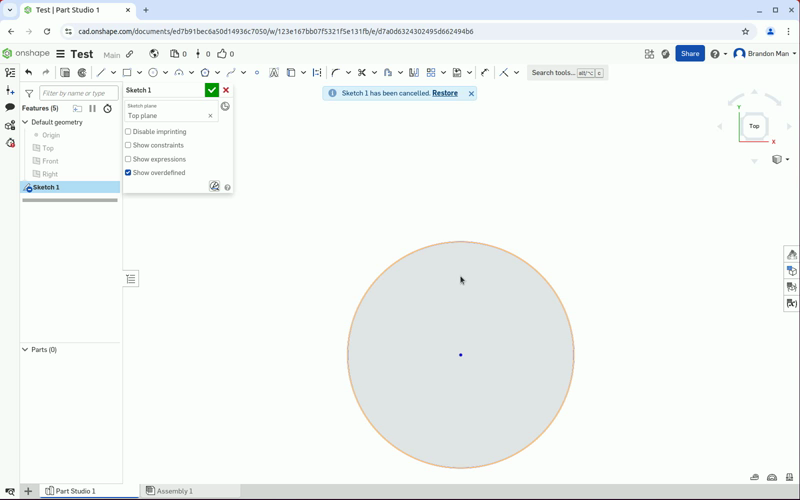
click(460, 275)
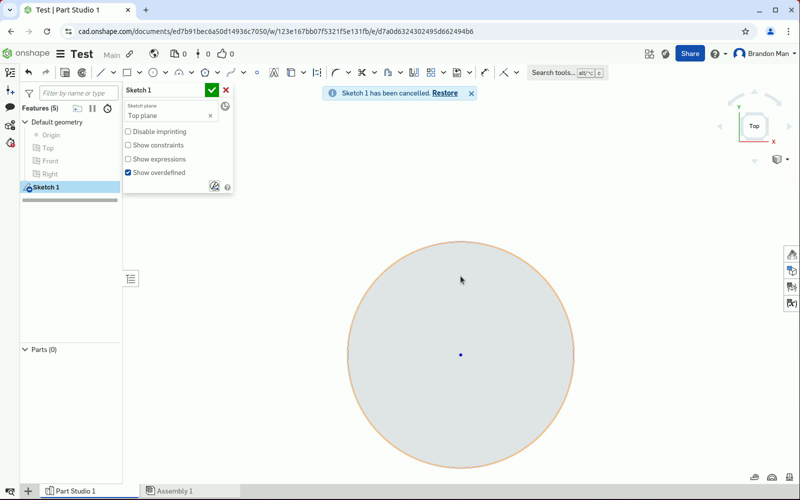
scroll(-6)
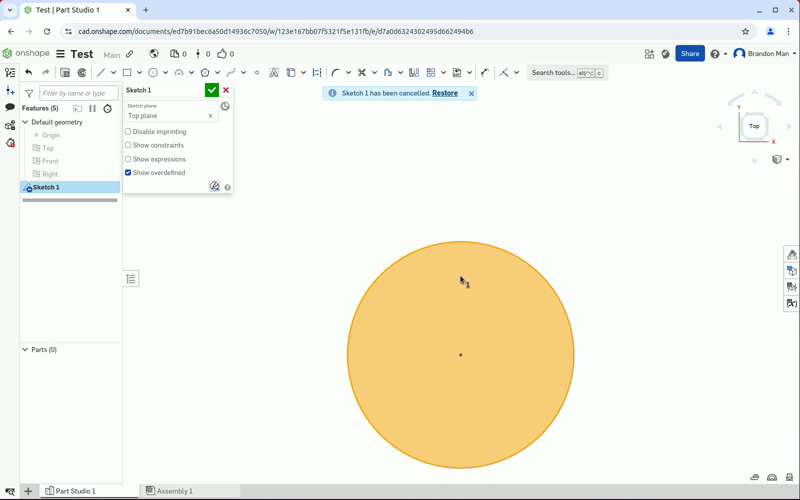
scroll(-6)
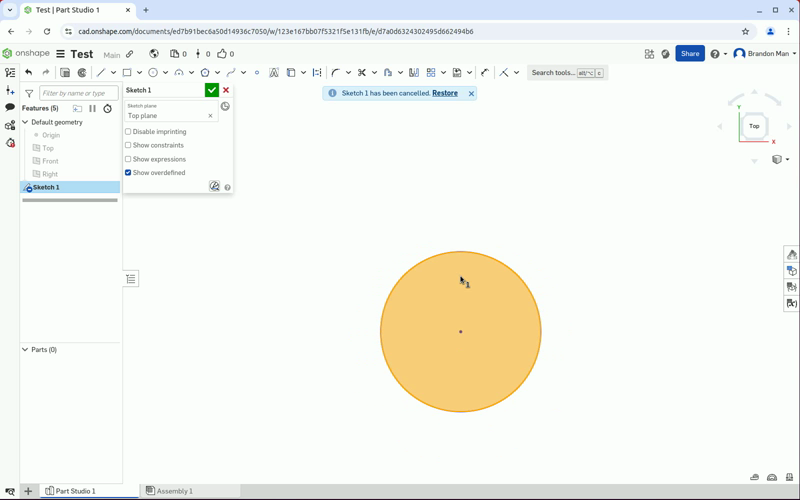
scroll(-6)
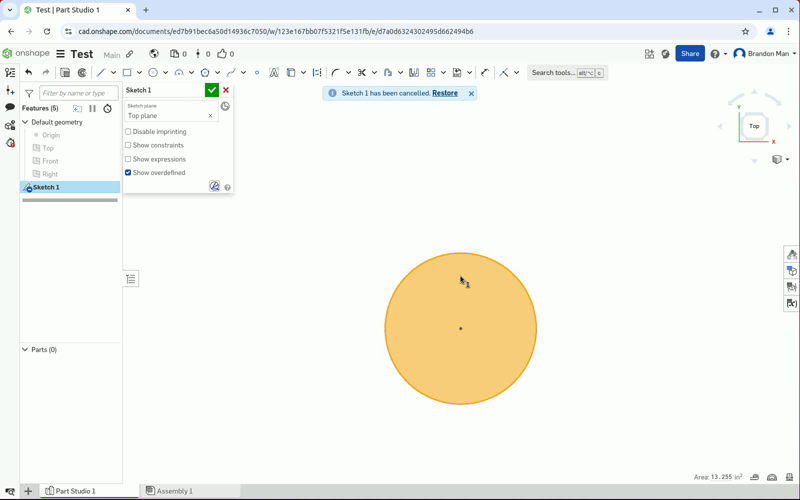
scroll(-6)
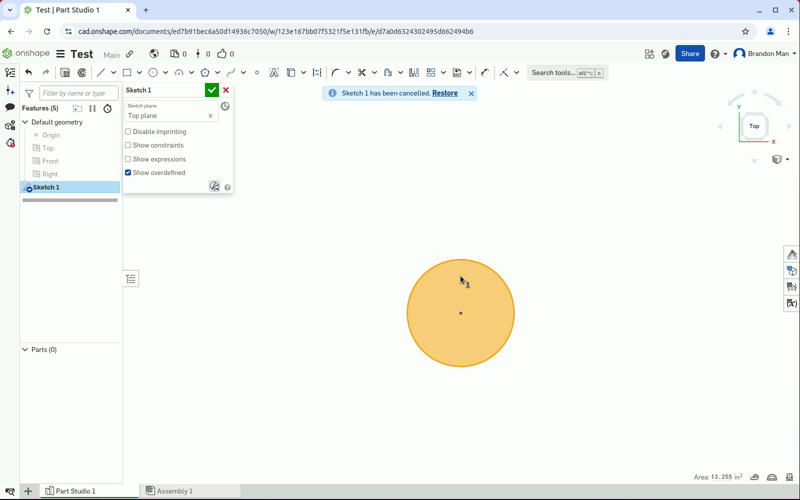
scroll(-6)
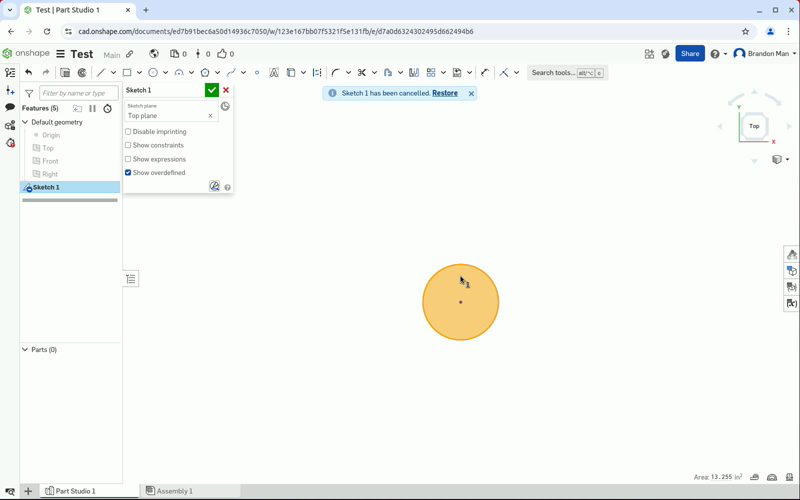
scroll(-6)
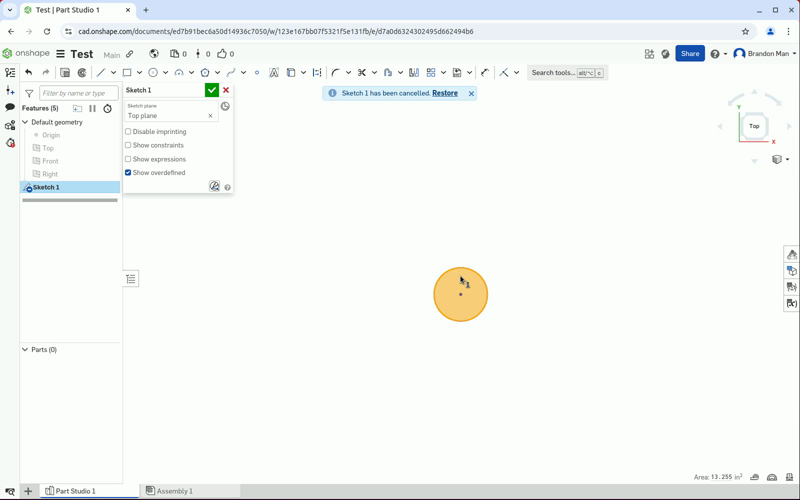
scroll(-6)
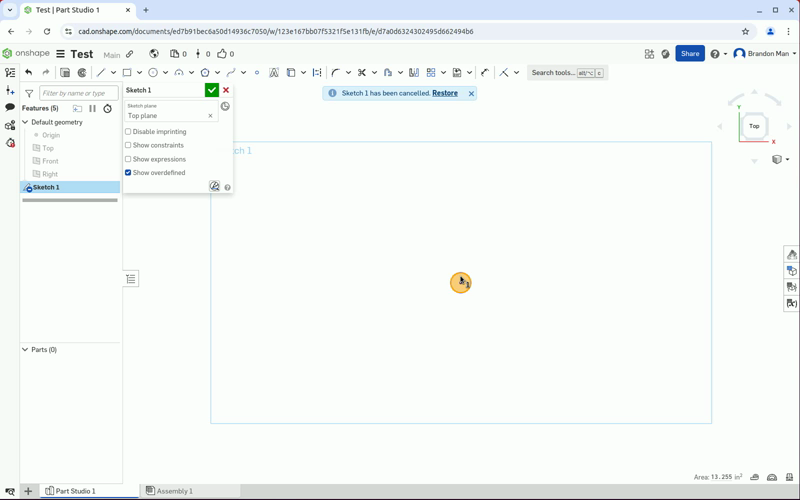
mouse_move(73, 352)
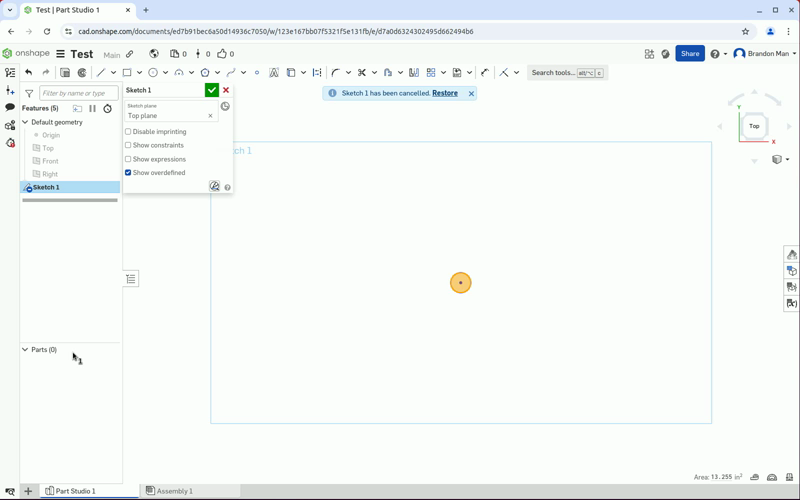
key(shift+y)
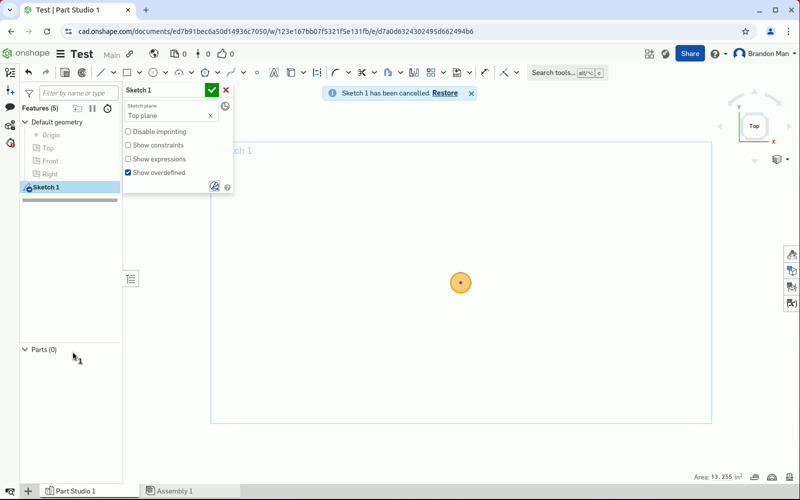
key(shift+e)
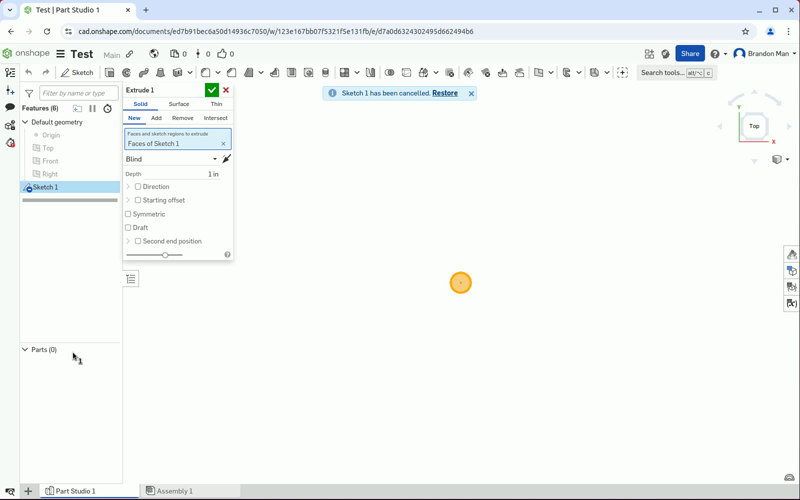
mouse_move(143, 106)
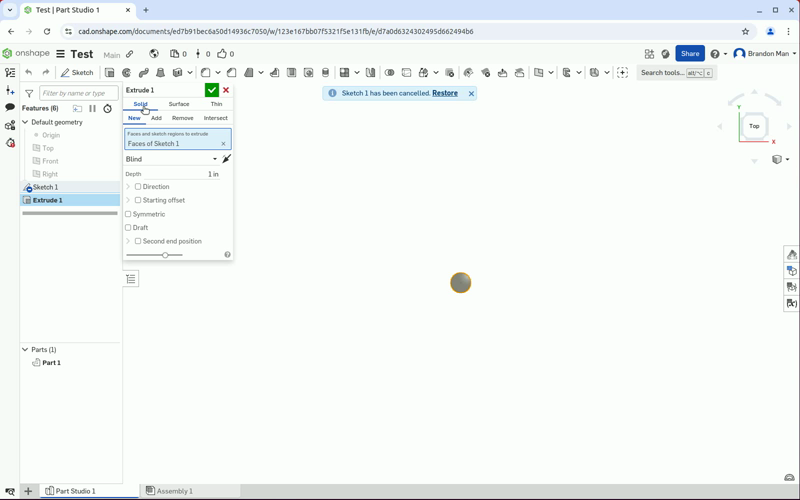
click(143, 106)
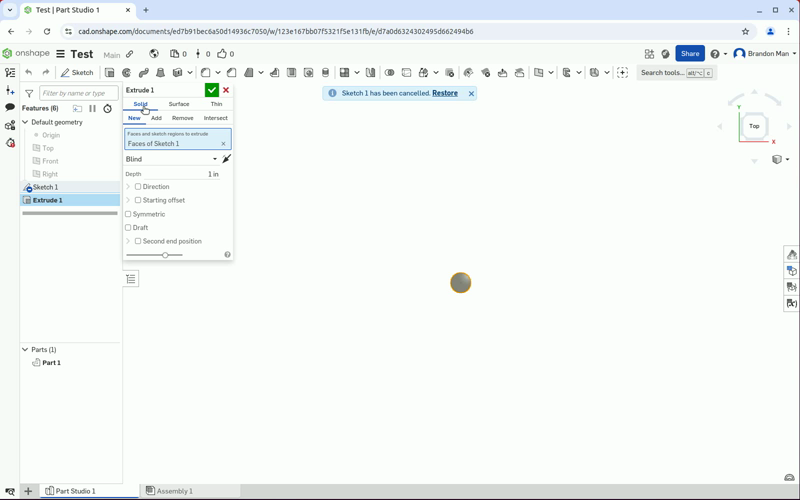
mouse_move(137, 120)
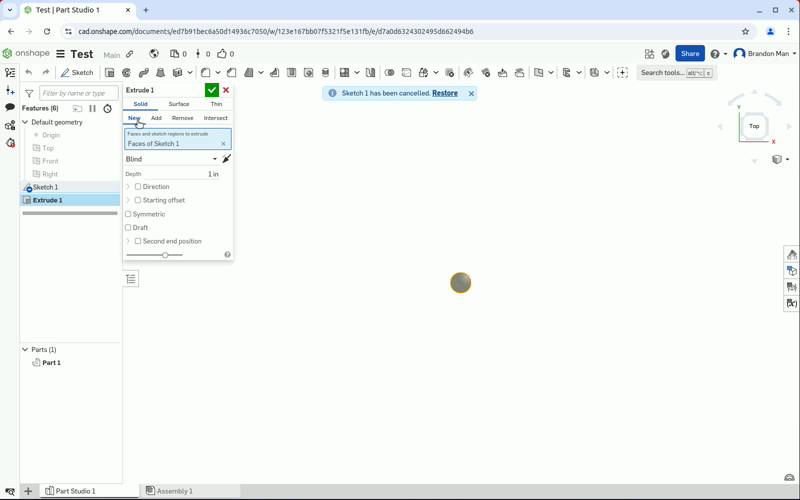
click(137, 120)
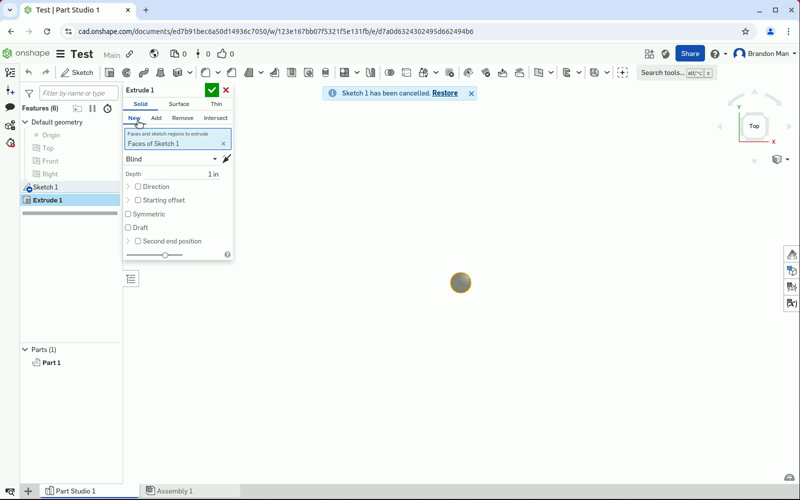
key(tab, 4)
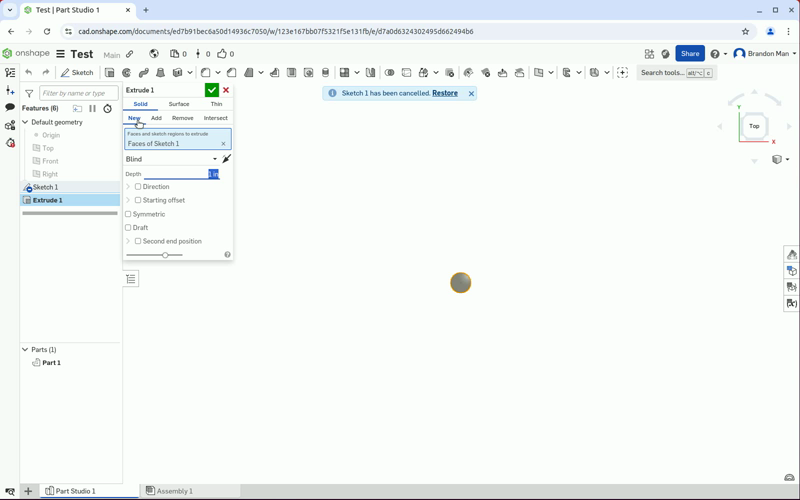
text(8.184)
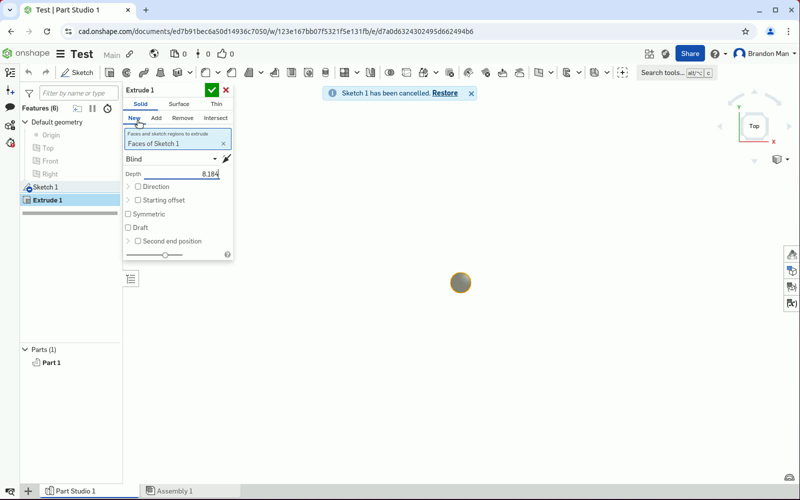
key(enter)
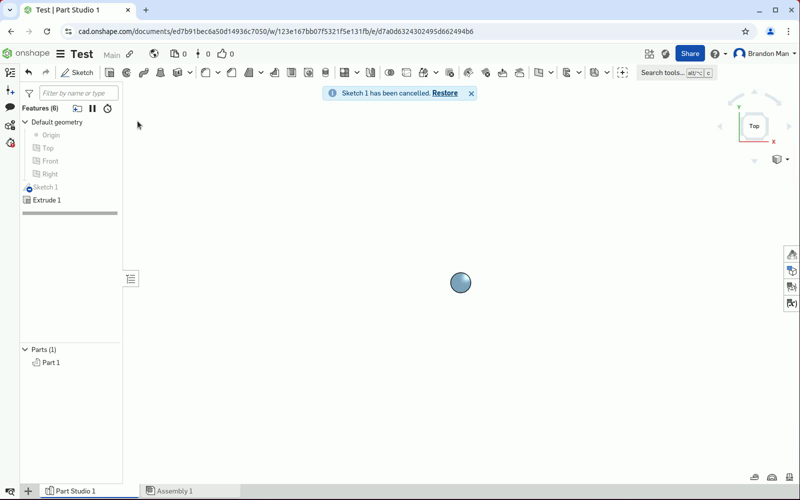
key(shift+h)
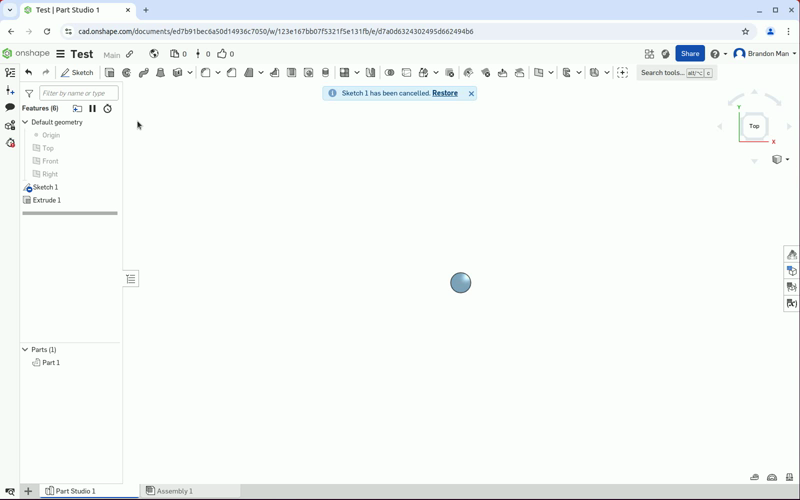
key(shift+h)
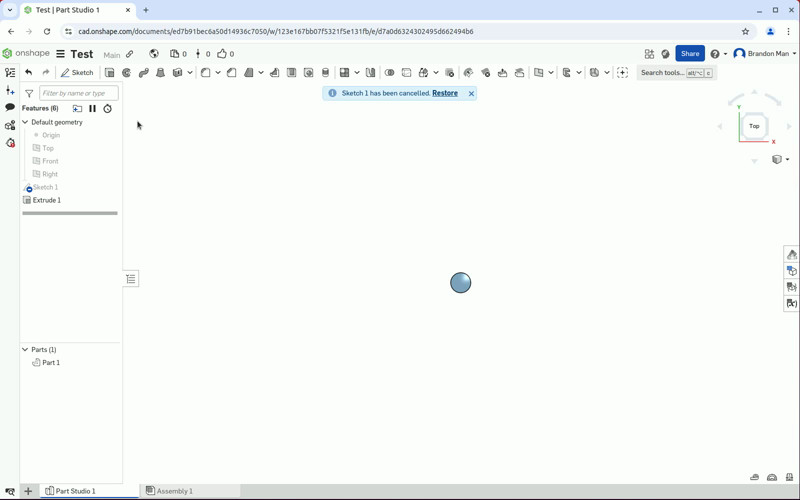
mouse_move(73, 189)
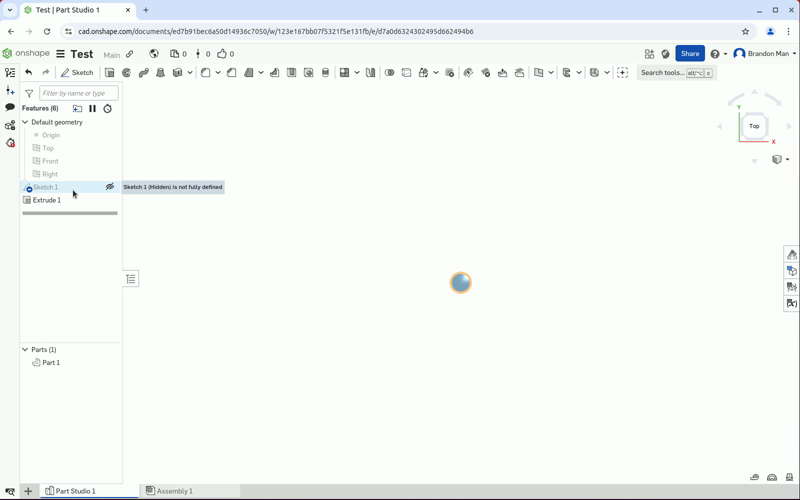
click(73, 189)
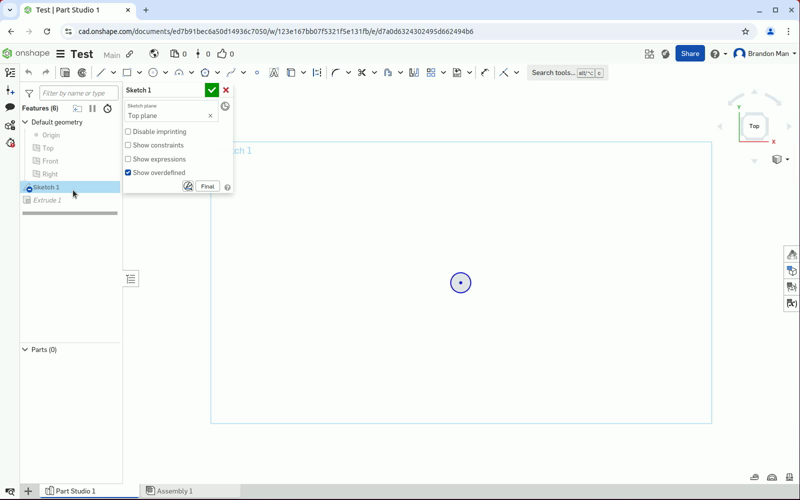
mouse_move(229, 92)
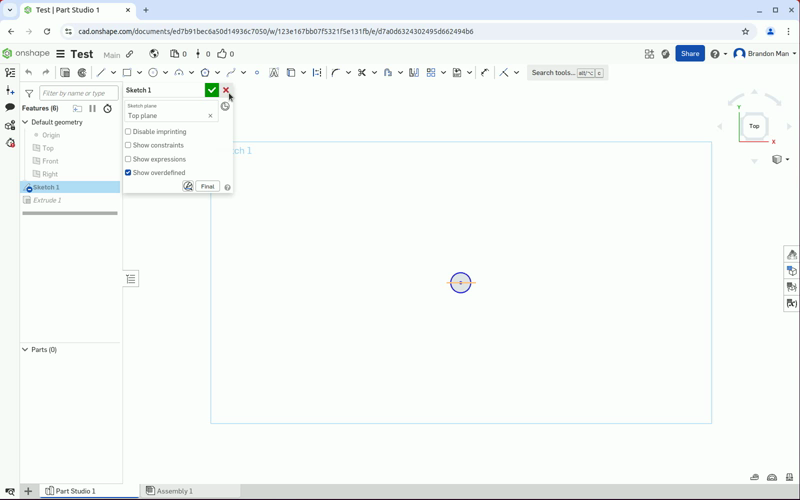
click(229, 92)
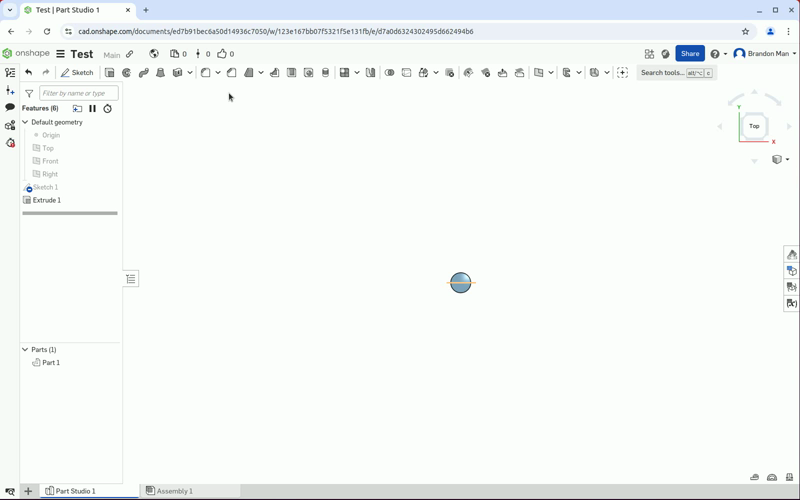
mouse_move(541, 75)
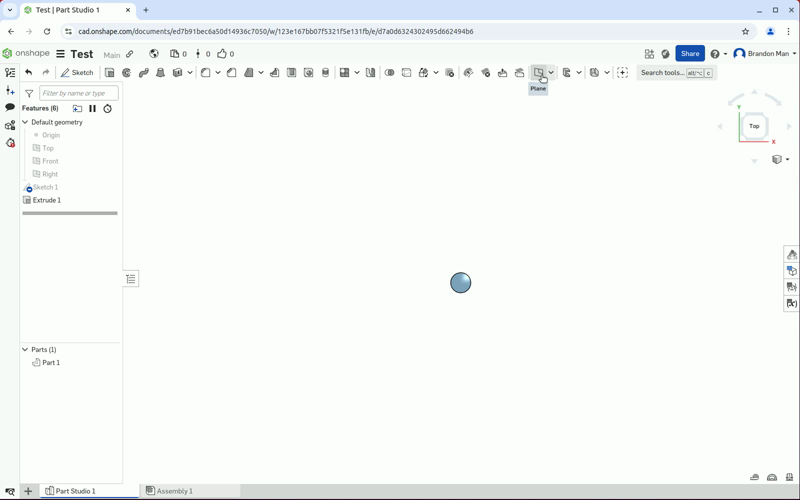
click(541, 75)
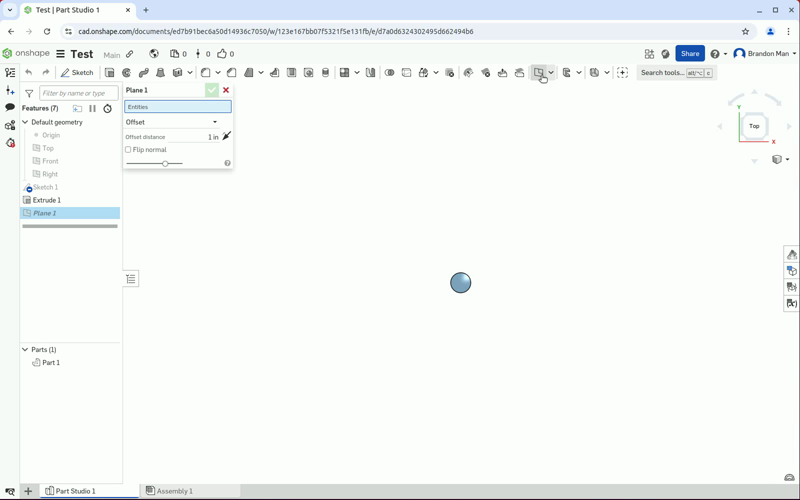
mouse_move(73, 150)
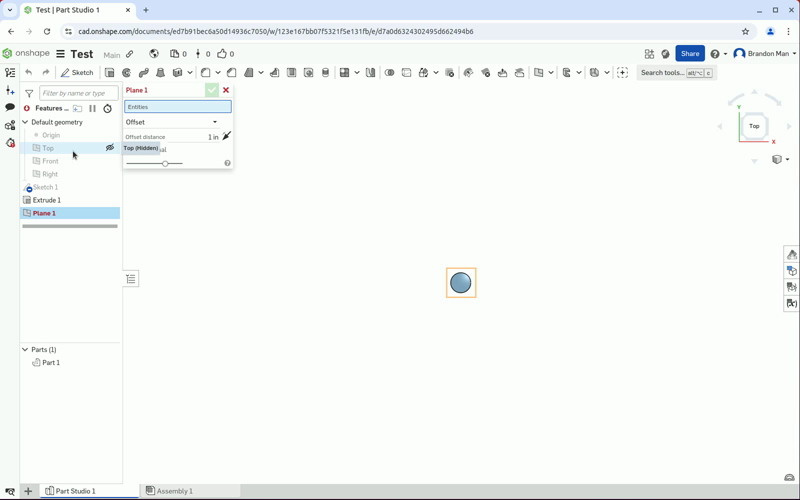
click(73, 150)
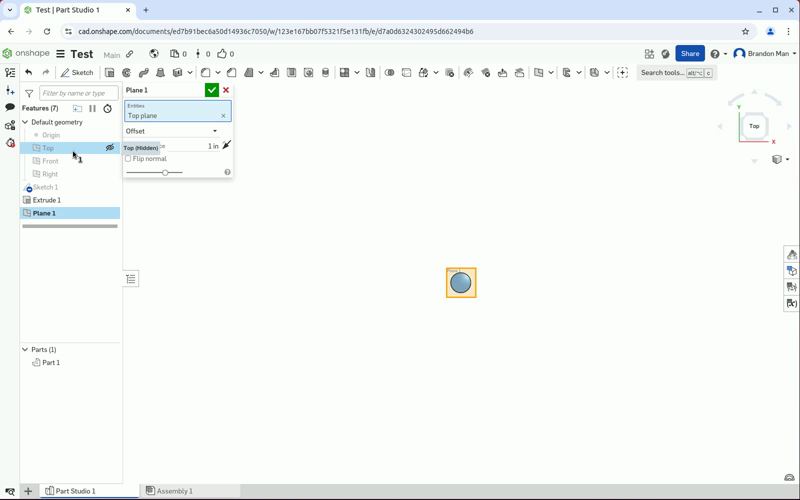
key(tab, 2)
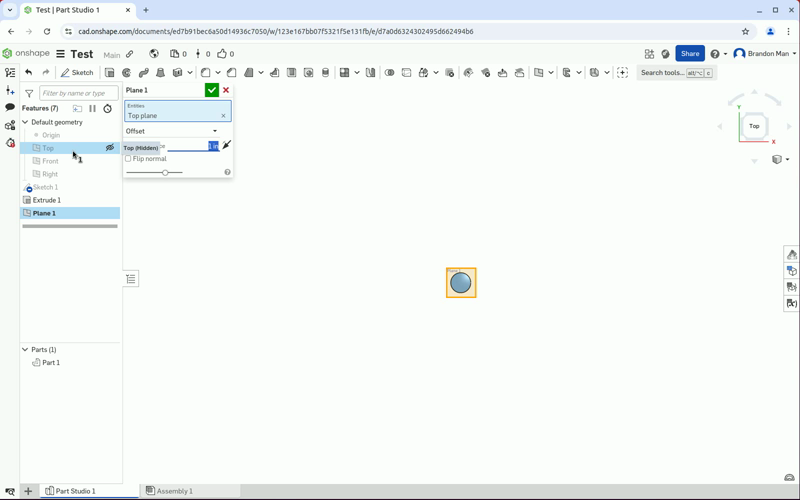
text(8.196)
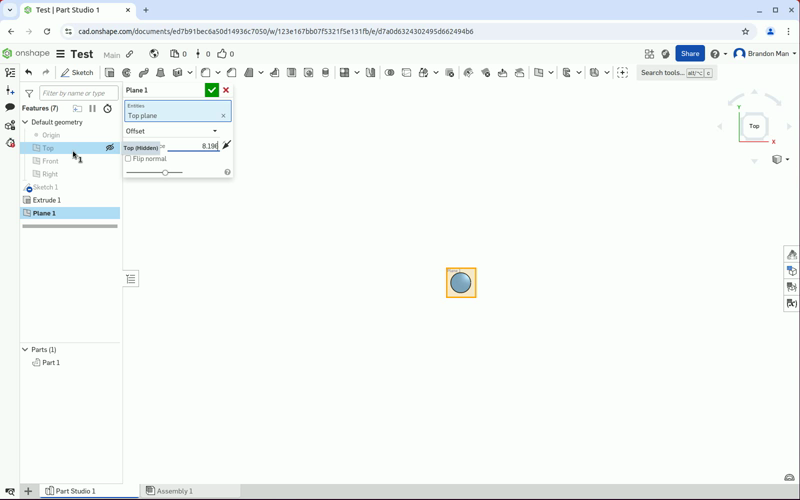
key(enter, 2)
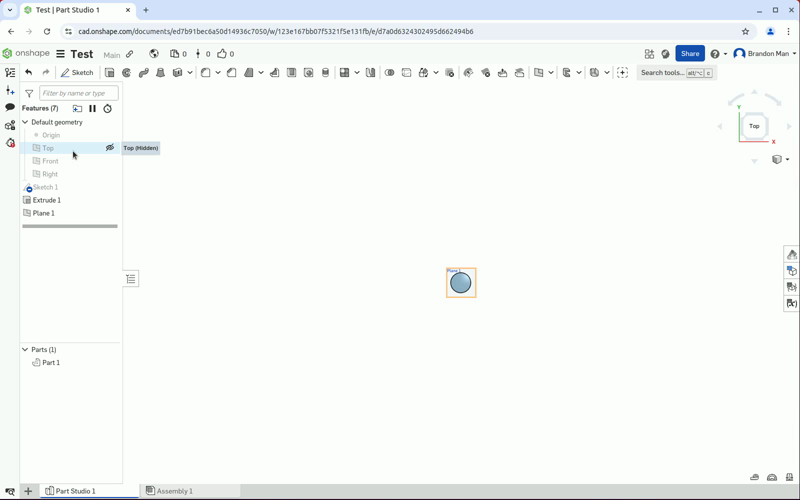
key(shift+s)
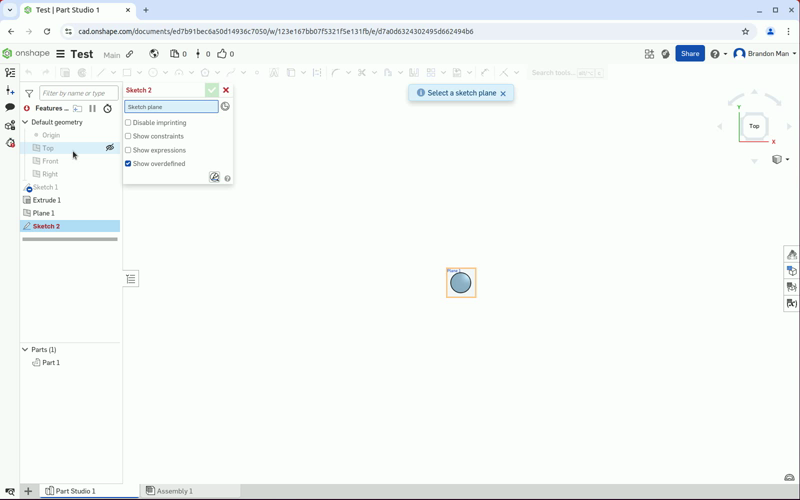
mouse_move(73, 215)
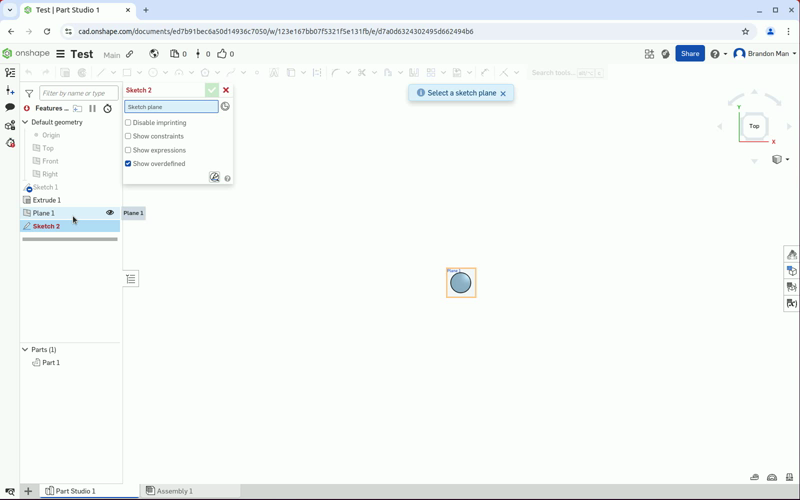
click(73, 215)
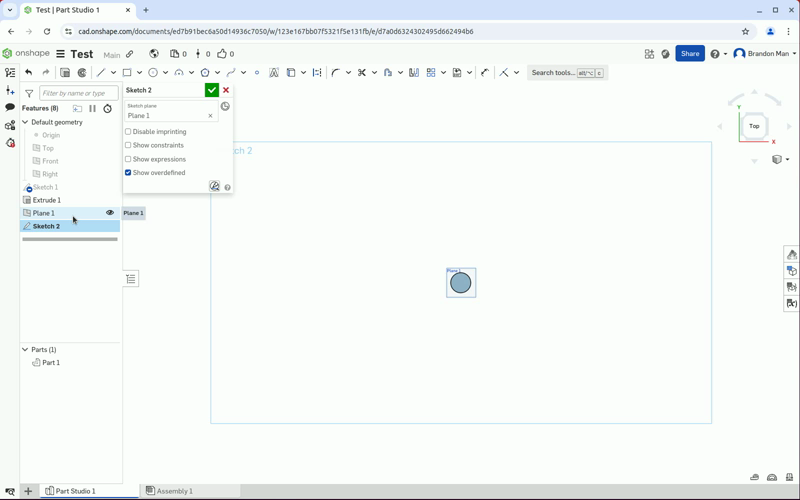
mouse_move(73, 352)
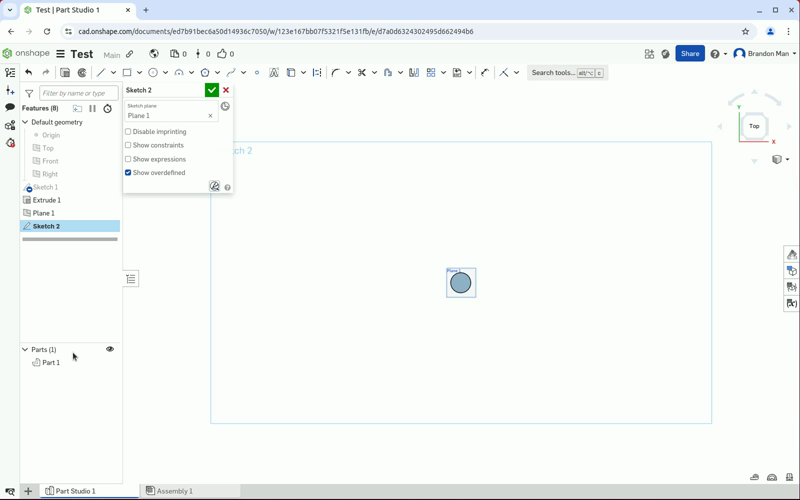
key(y)
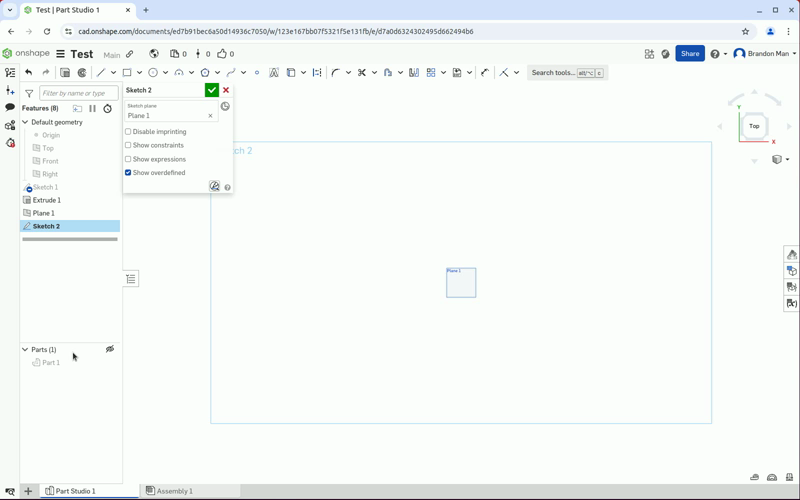
key(c)
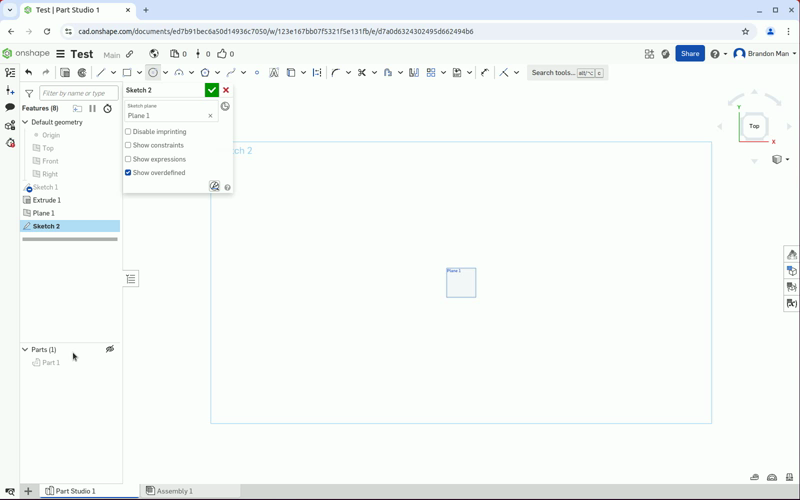
key_down(shift)
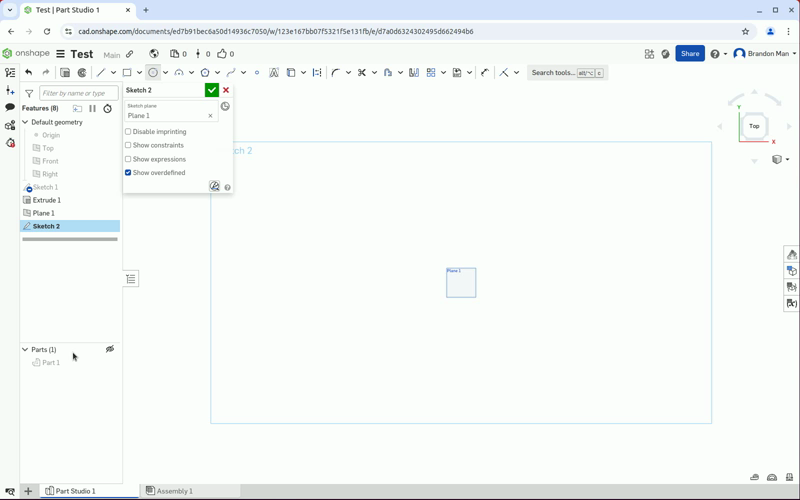
mouse_move(460, 282)
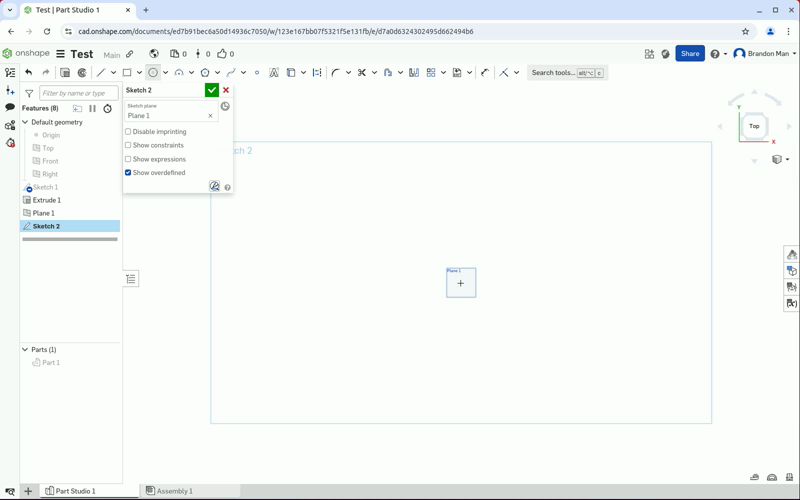
click(460, 282)
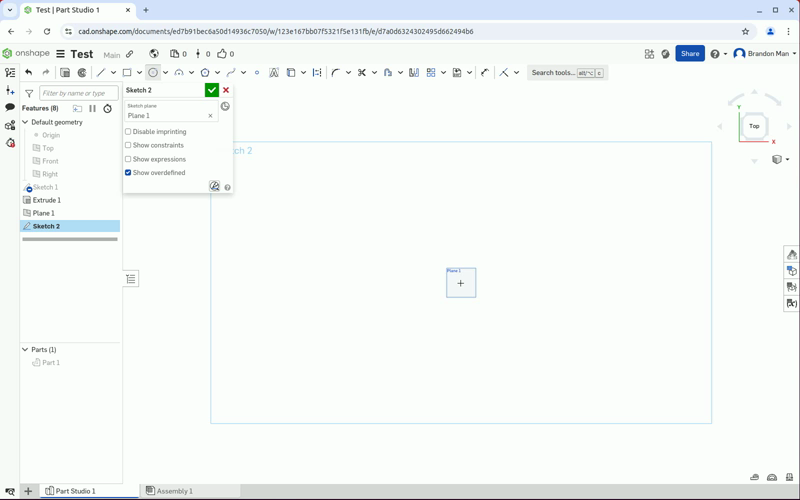
key_up(shift)
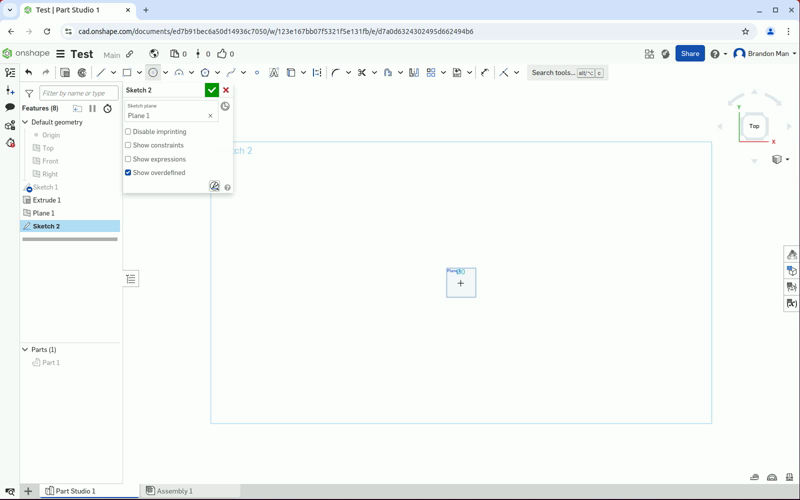
mouse_move(467, 282)
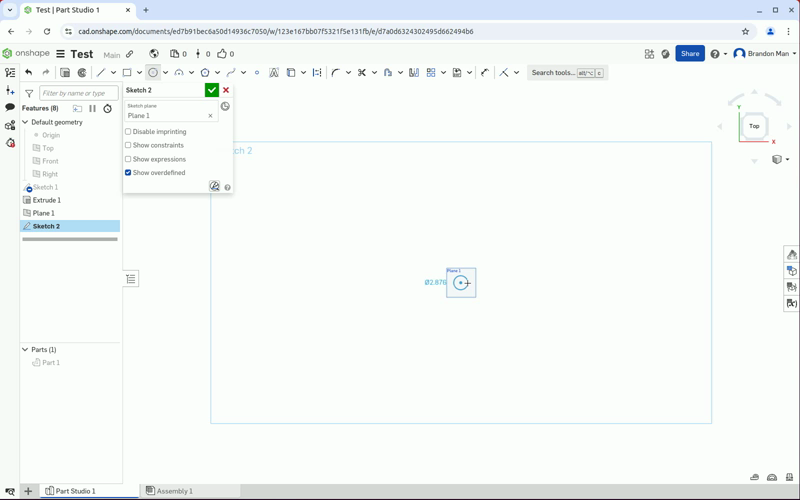
click(467, 282)
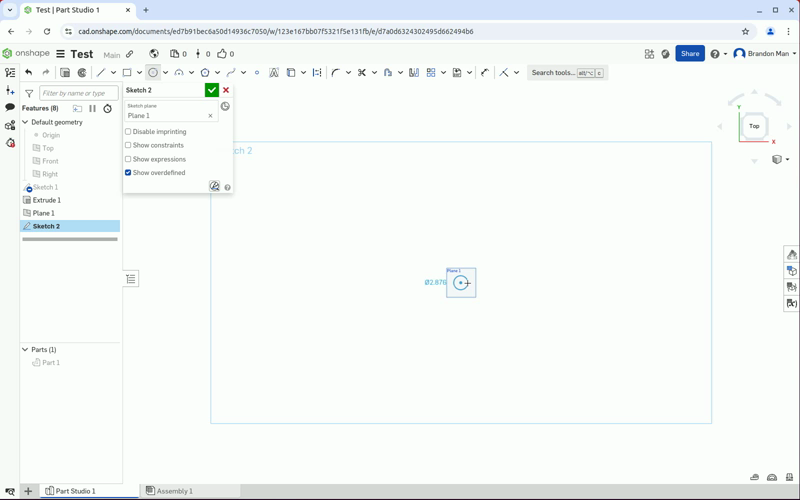
key(esc)
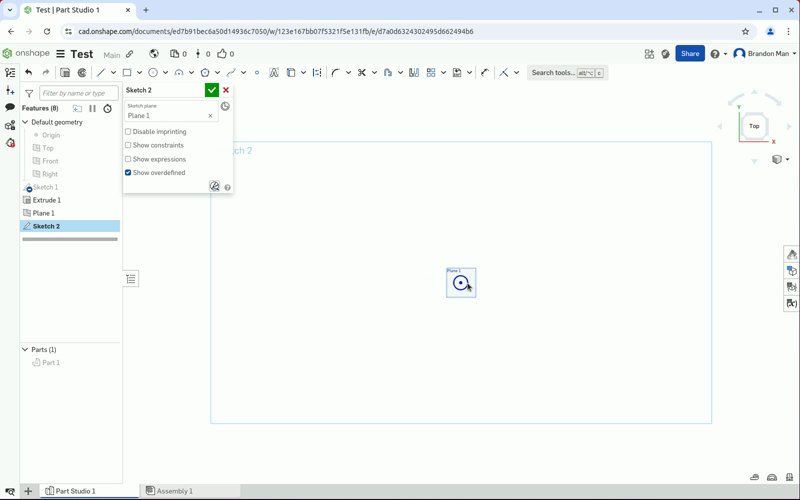
mouse_move(457, 283)
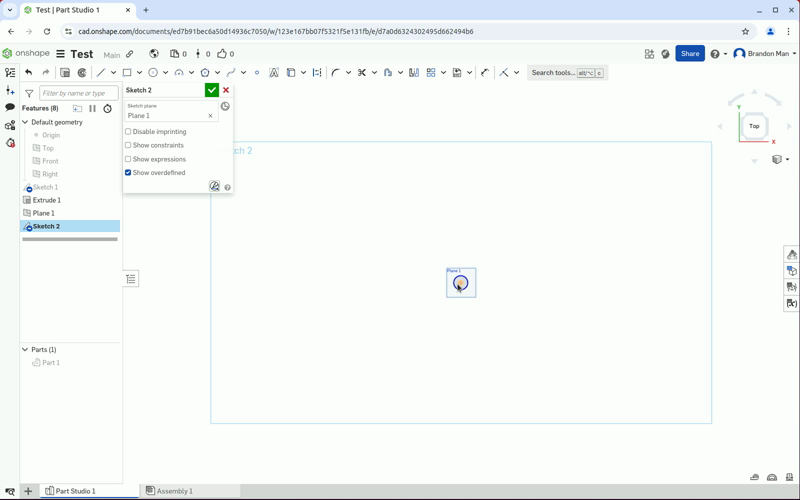
scroll(6)
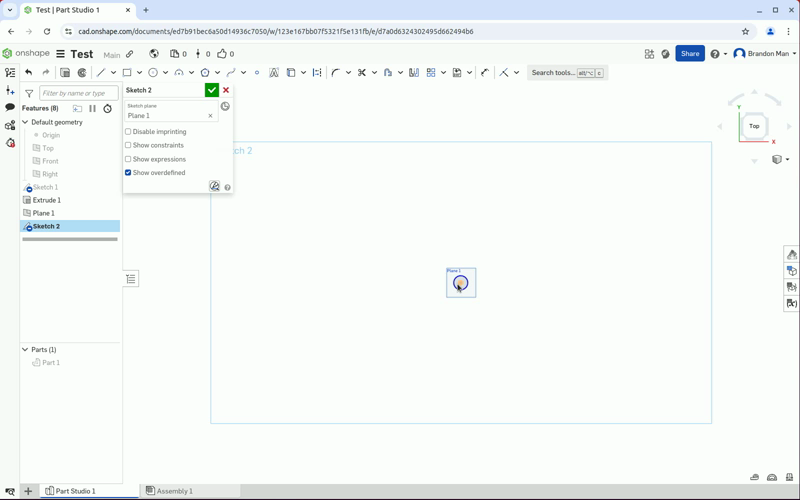
scroll(6)
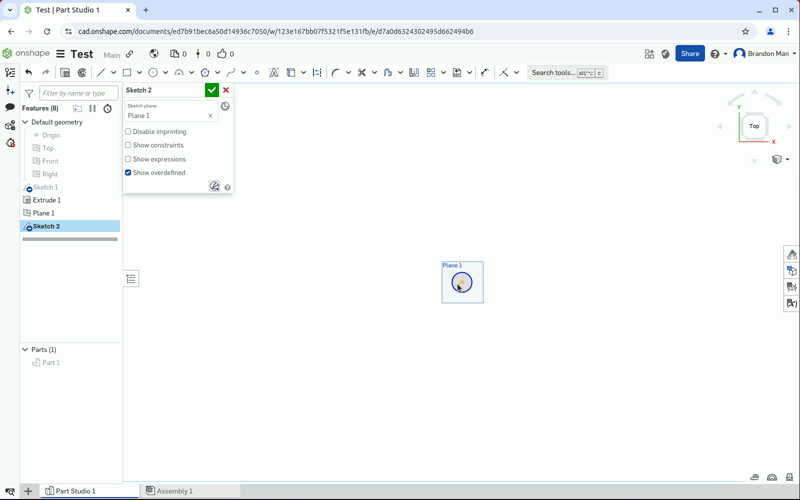
scroll(6)
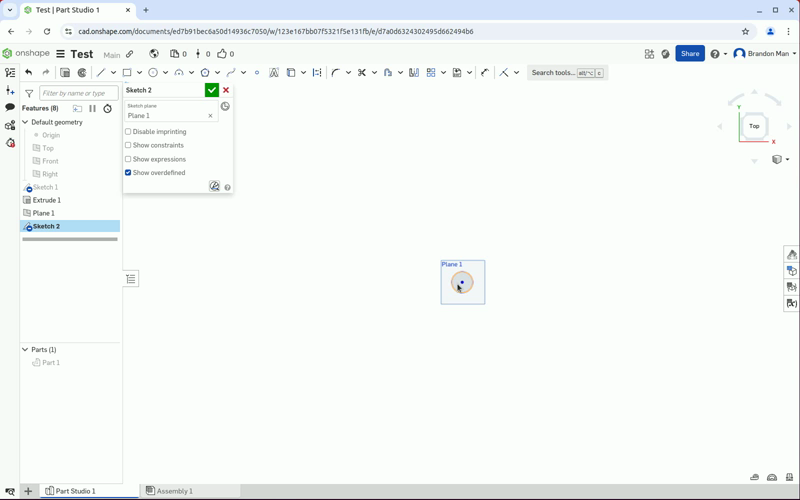
scroll(6)
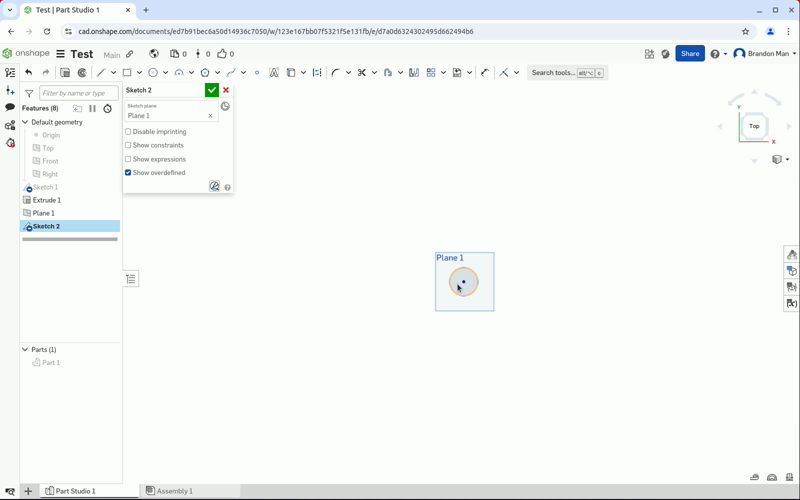
scroll(6)
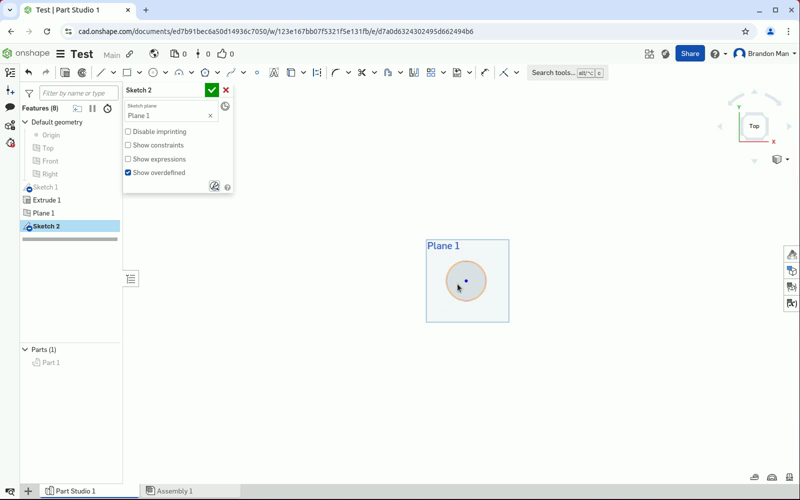
scroll(6)
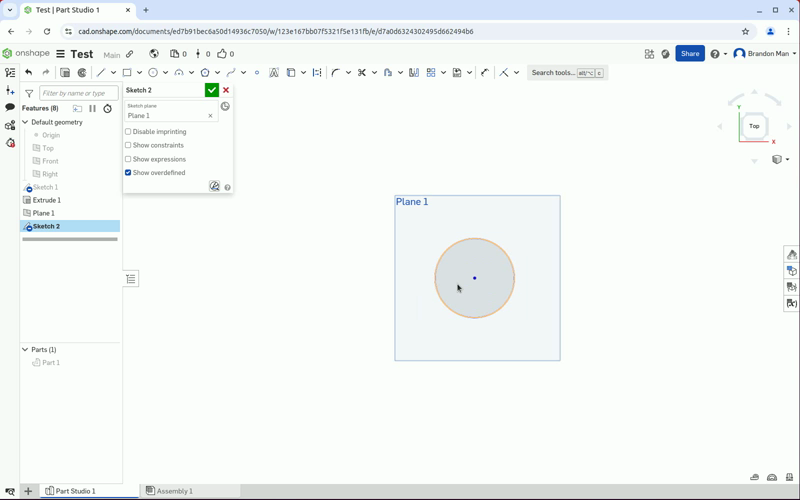
scroll(6)
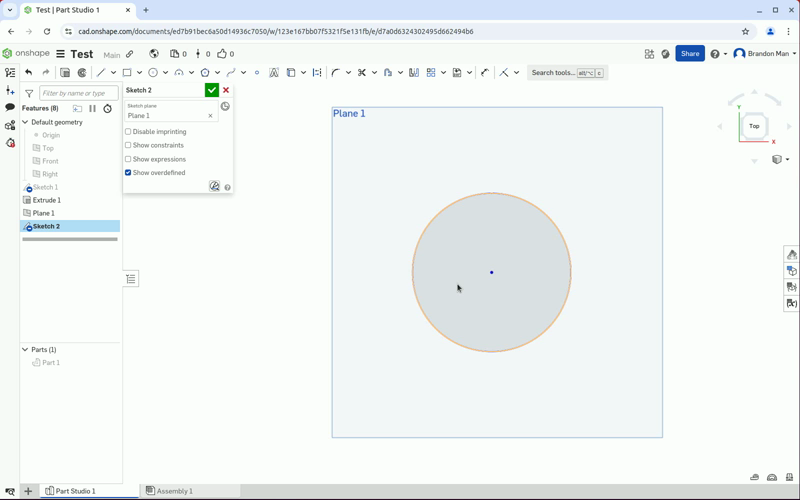
click(457, 283)
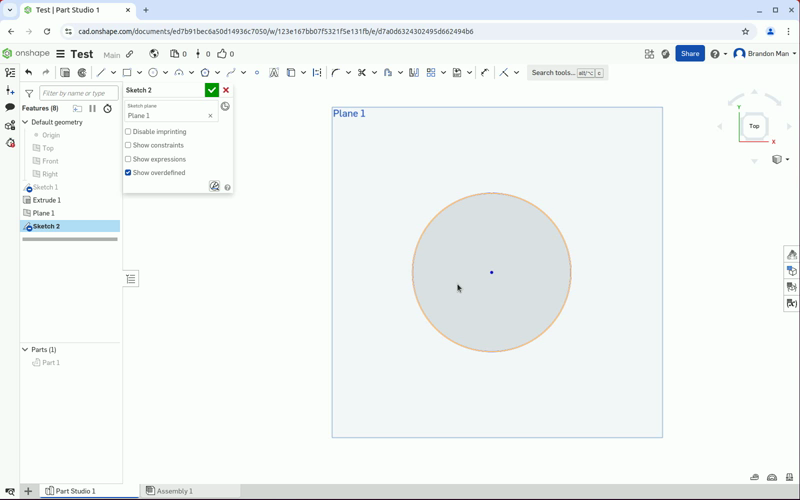
scroll(-6)
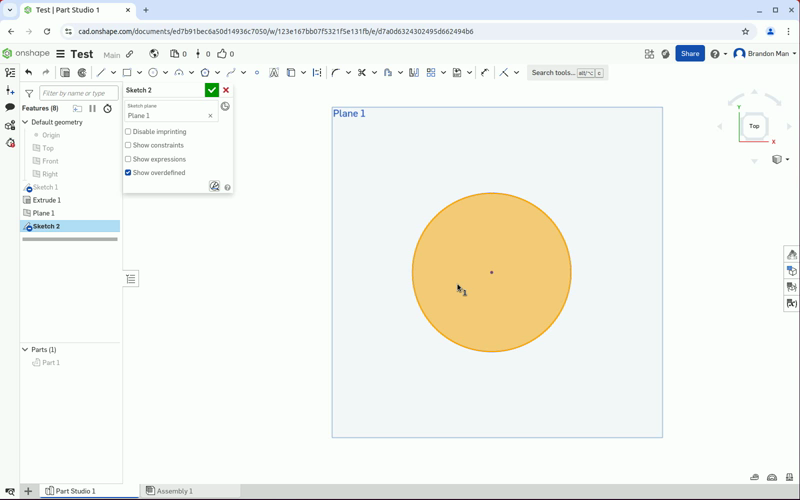
scroll(-6)
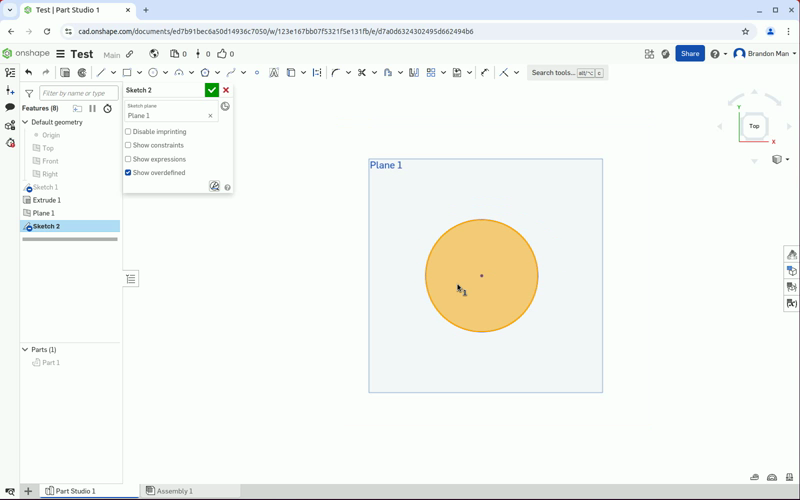
scroll(-6)
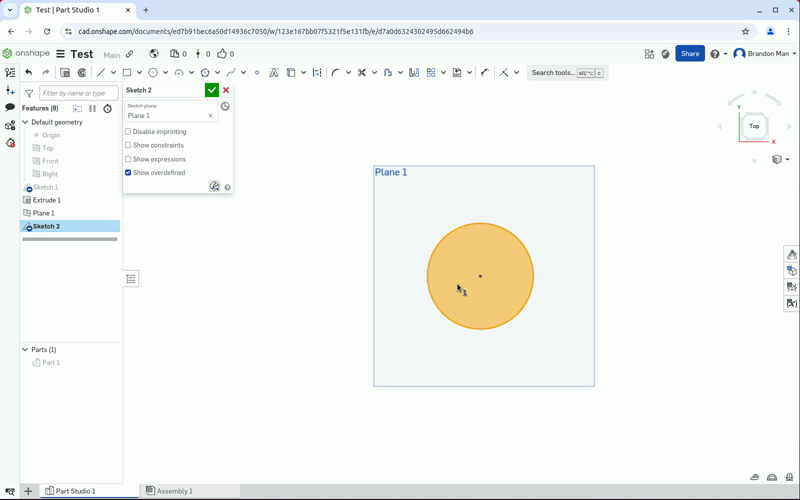
scroll(-6)
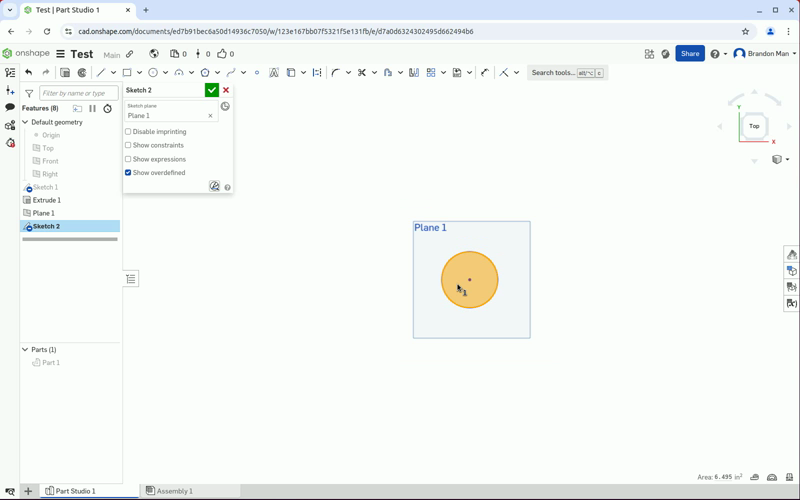
scroll(-6)
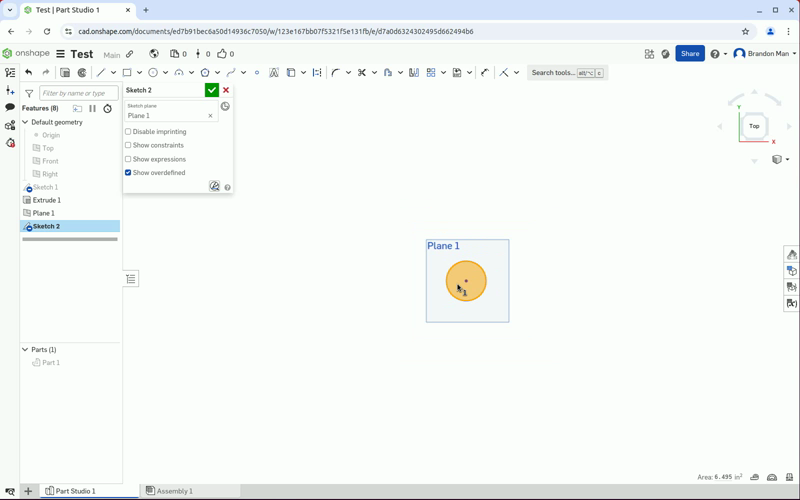
scroll(-6)
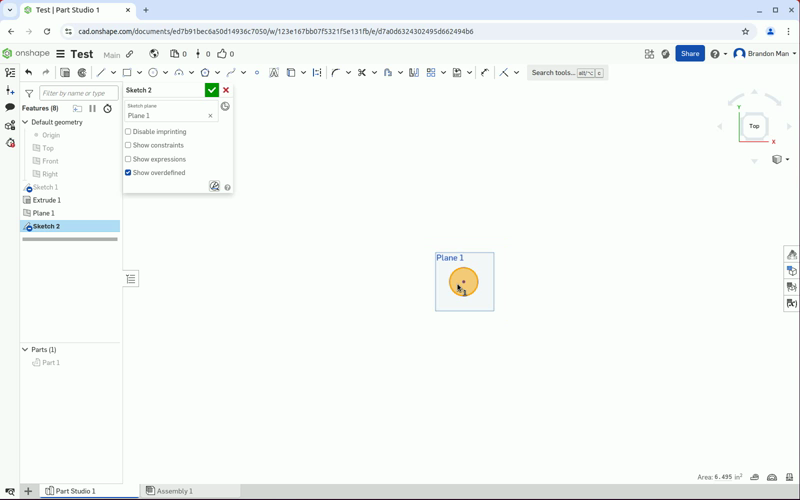
scroll(-6)
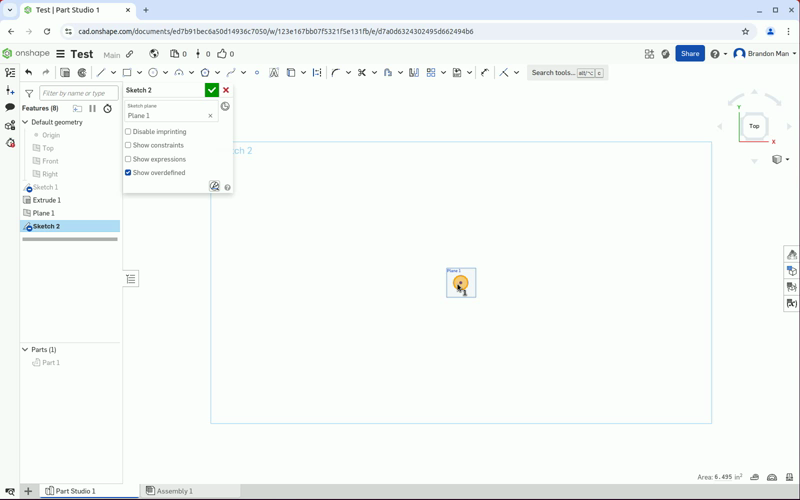
mouse_move(73, 352)
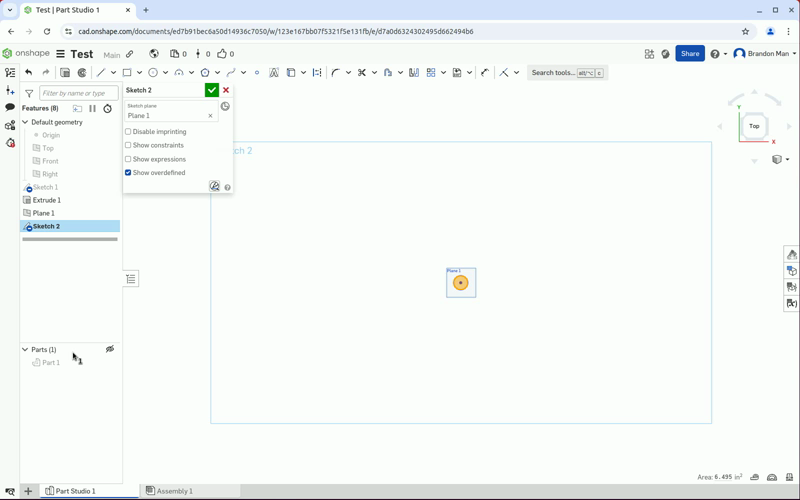
key(shift+y)
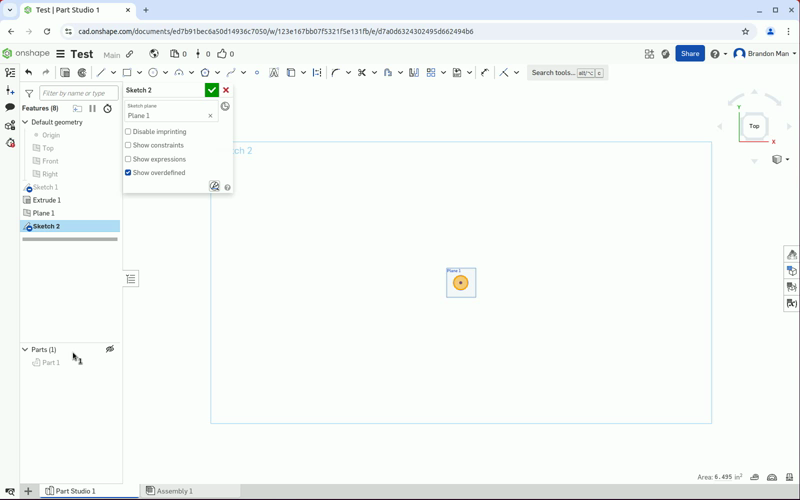
key(shift+e)
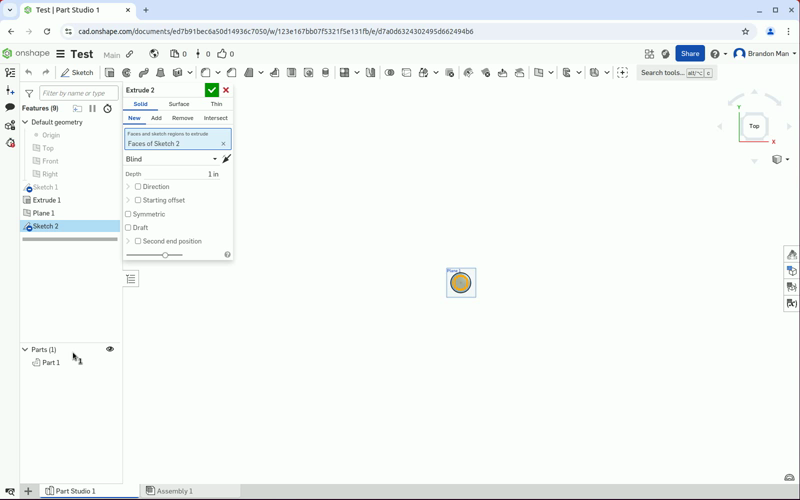
mouse_move(143, 106)
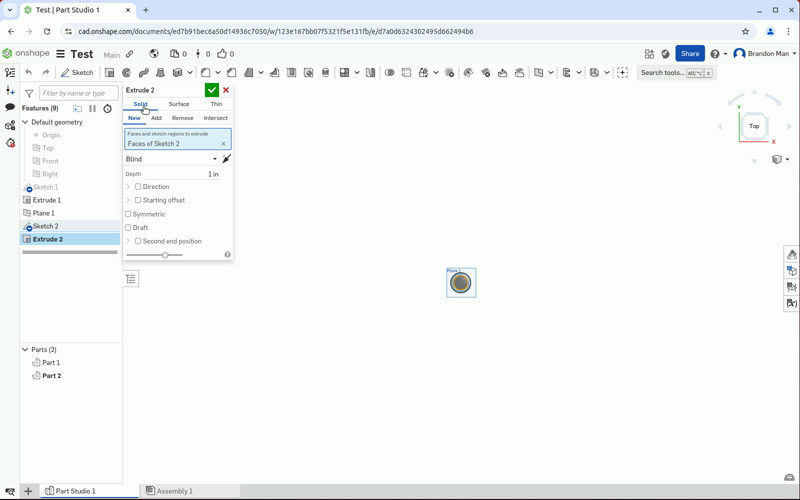
click(143, 106)
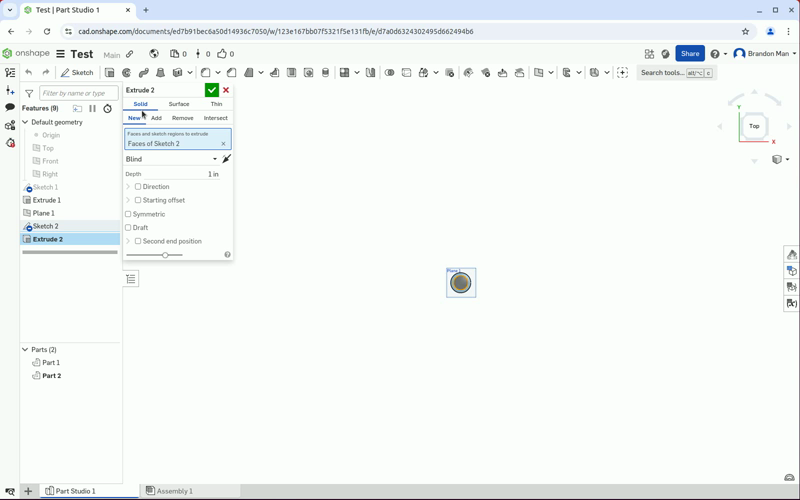
mouse_move(137, 120)
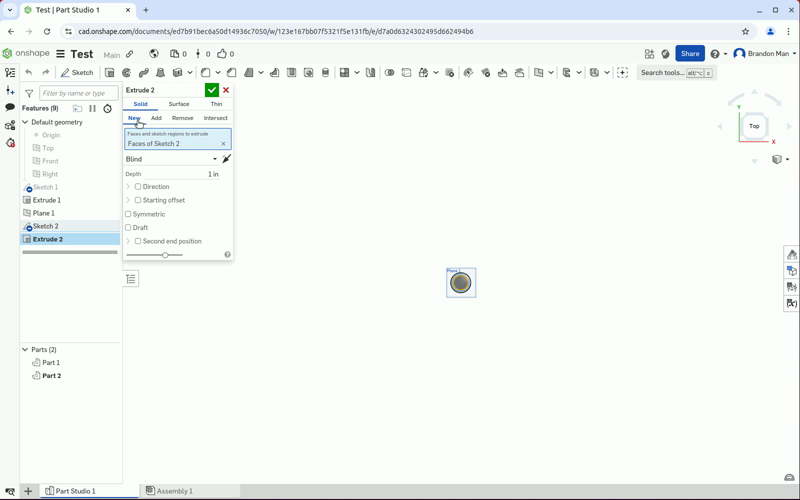
click(137, 120)
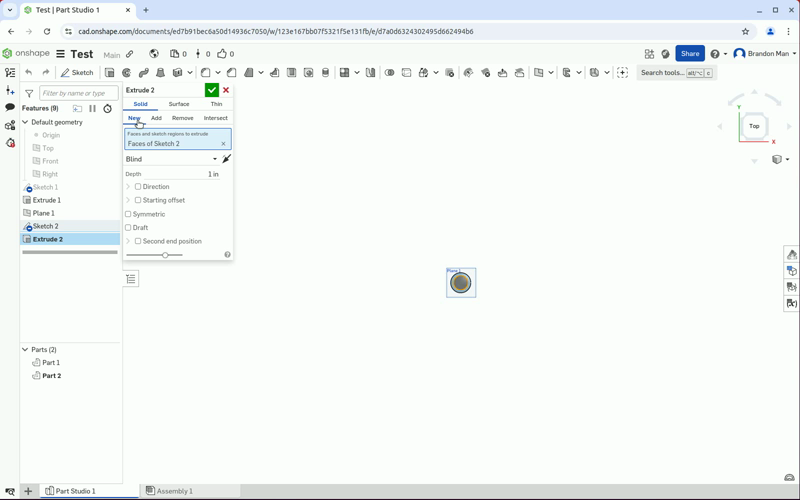
key(tab, 4)
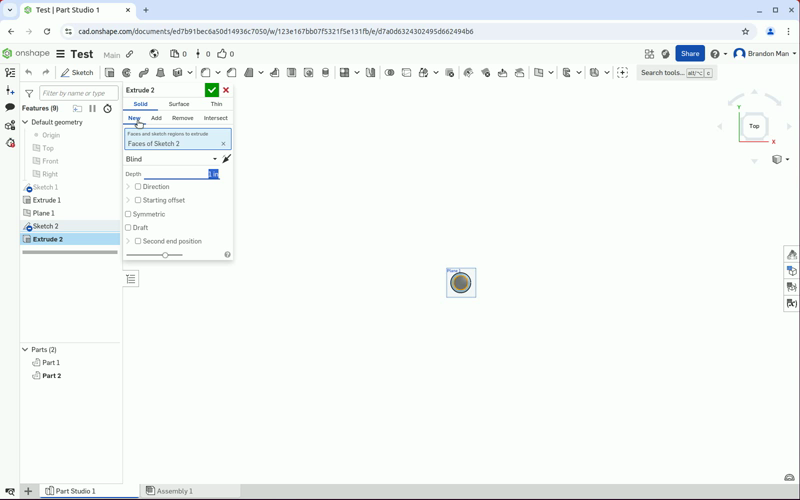
text(9.388)
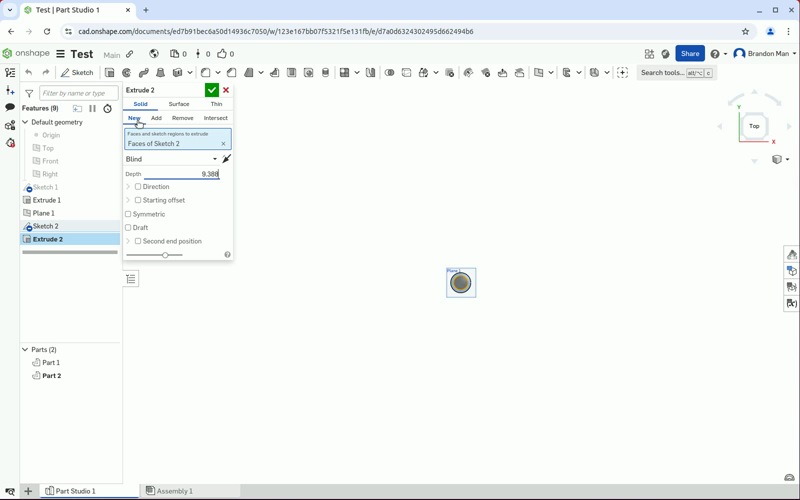
key(enter)
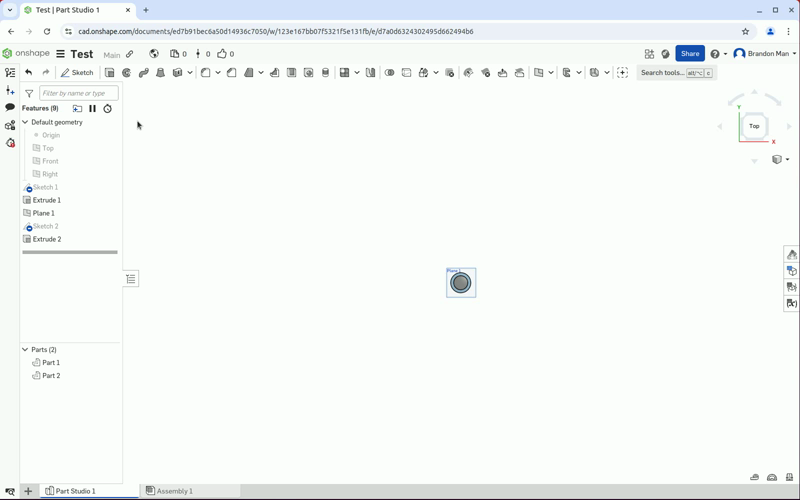
key(shift+h)
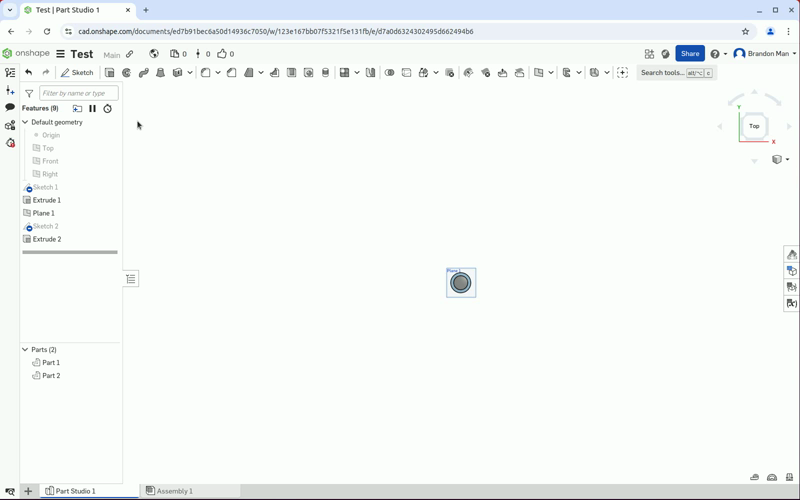
key(shift+h)
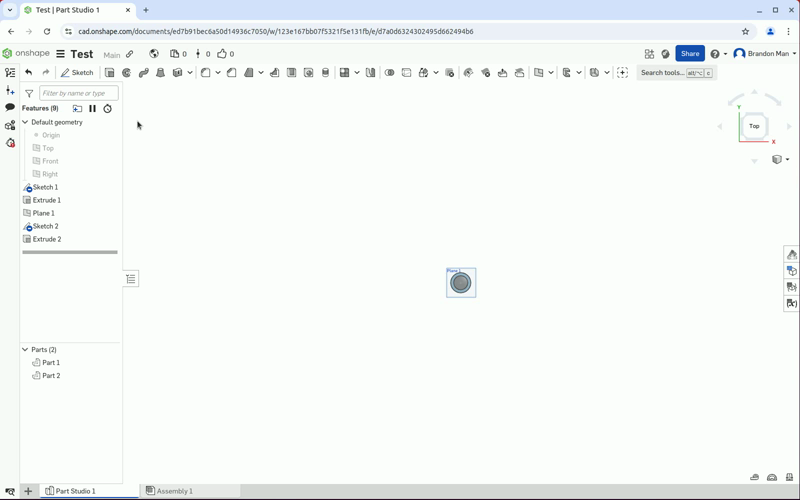
key(shift+7)
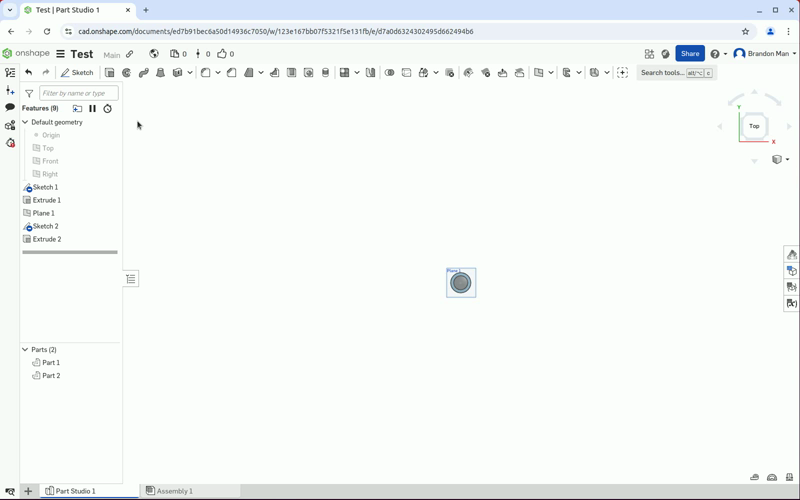
key(up, 3)
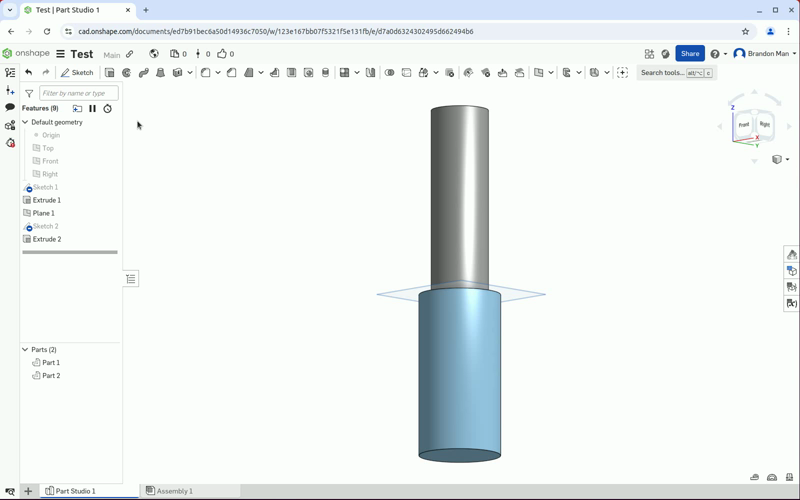
key(left, 3)
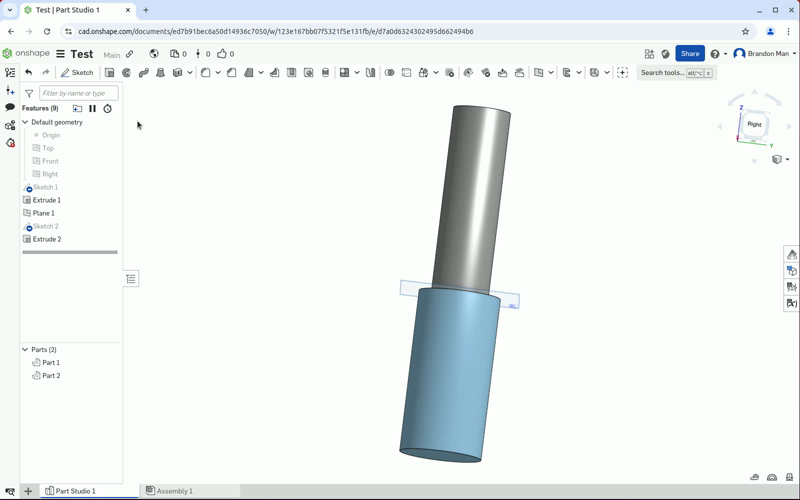
key(right, 3)
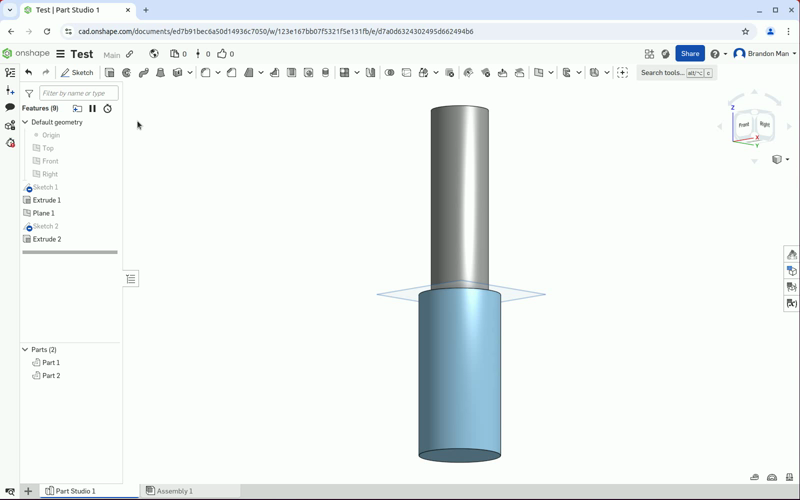
key(down, 3)
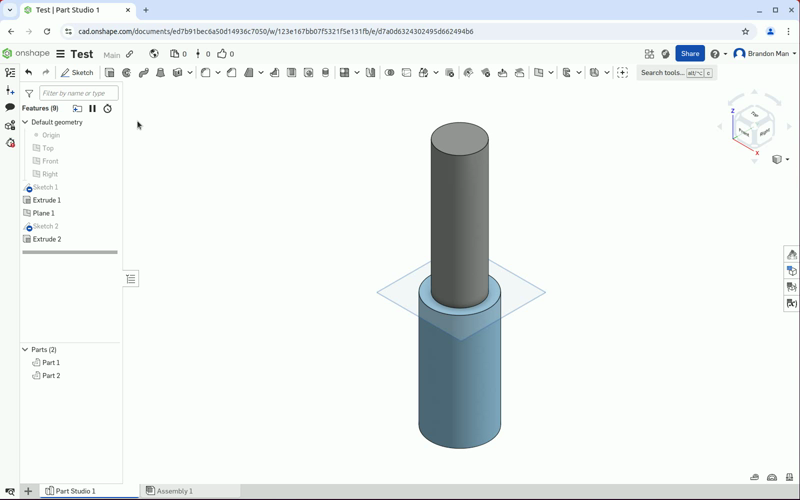
mouse_move(73, 189)
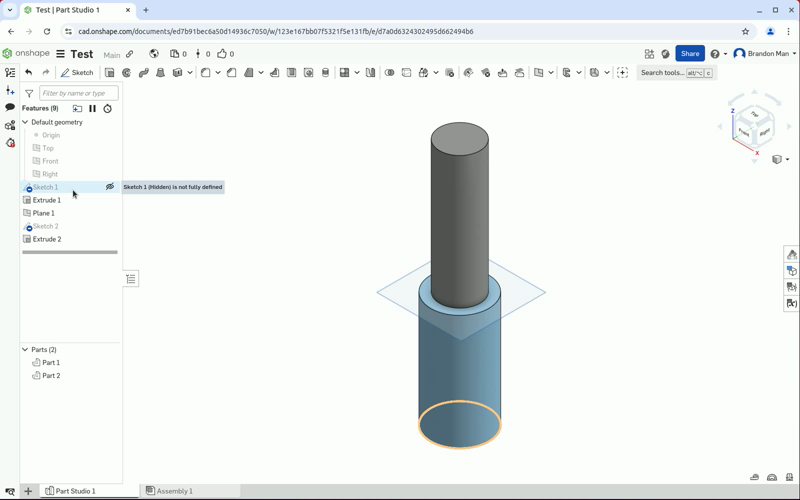
click(73, 189)